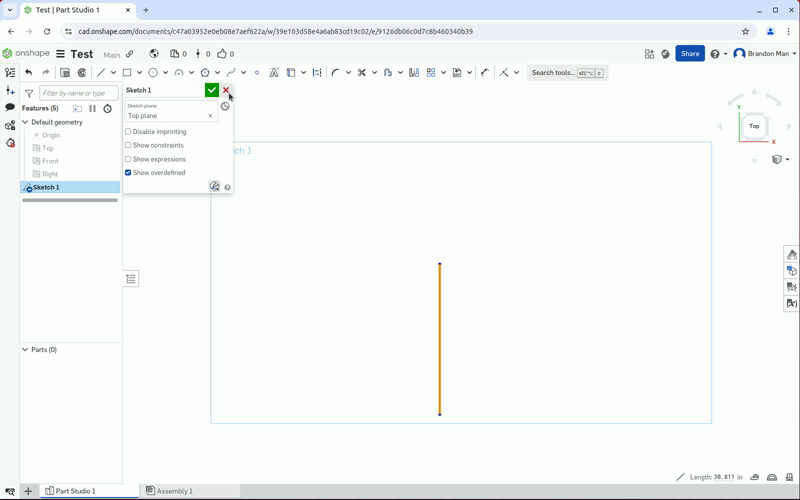
key(shift+h)
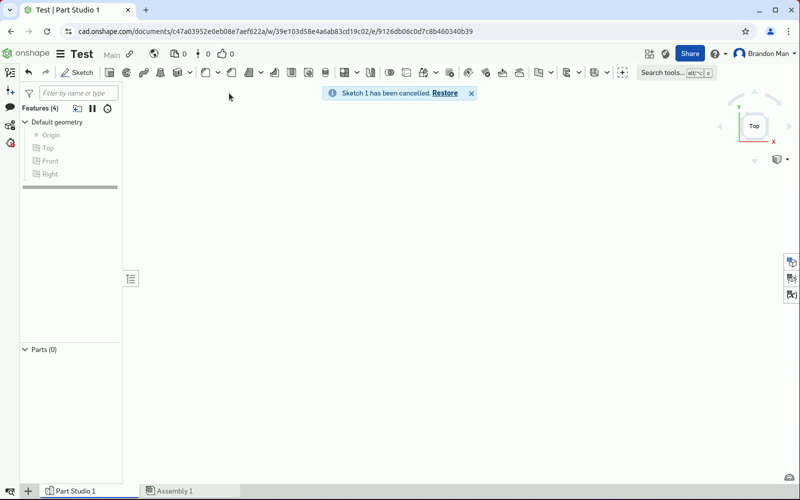
mouse_move(73, 352)
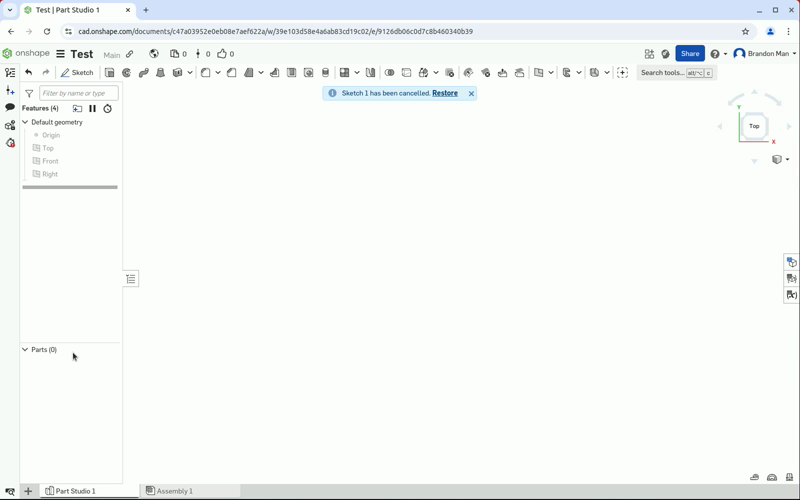
key(y)
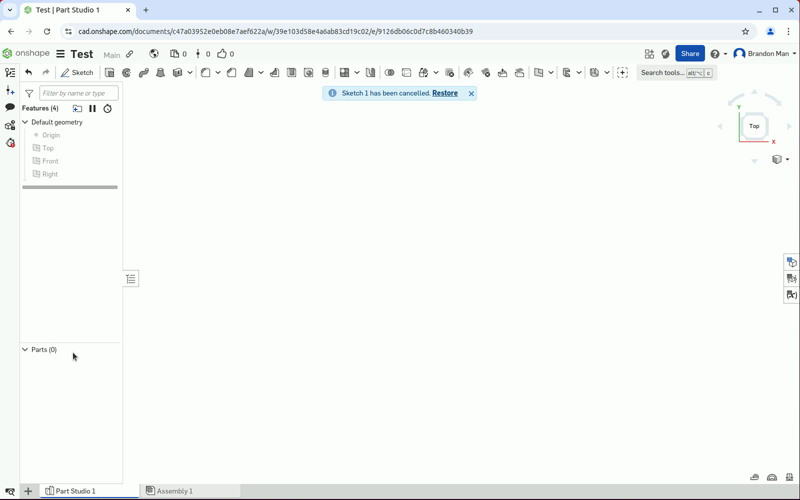
key(shift+p)
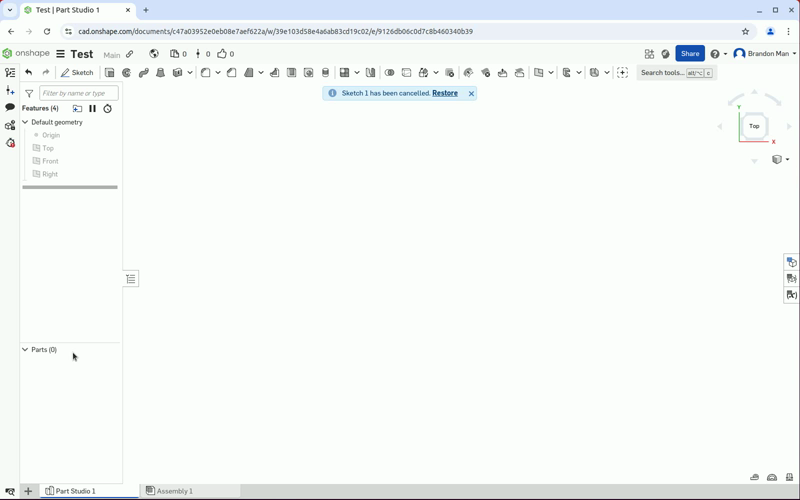
key(space)
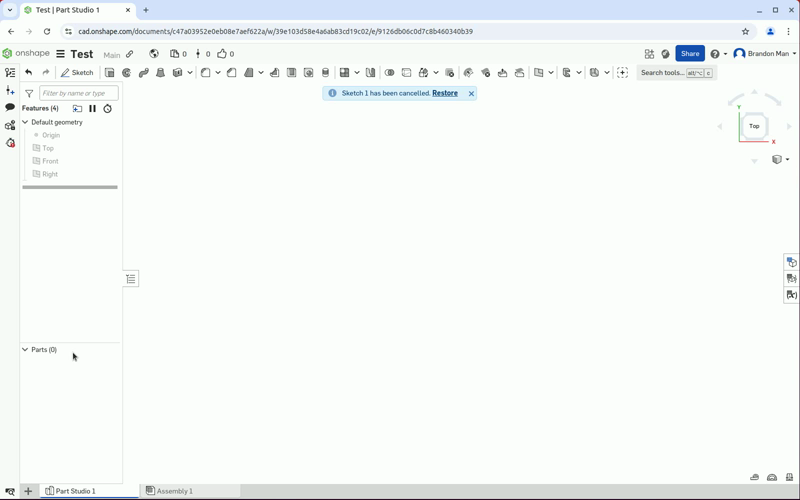
key_down(shift)
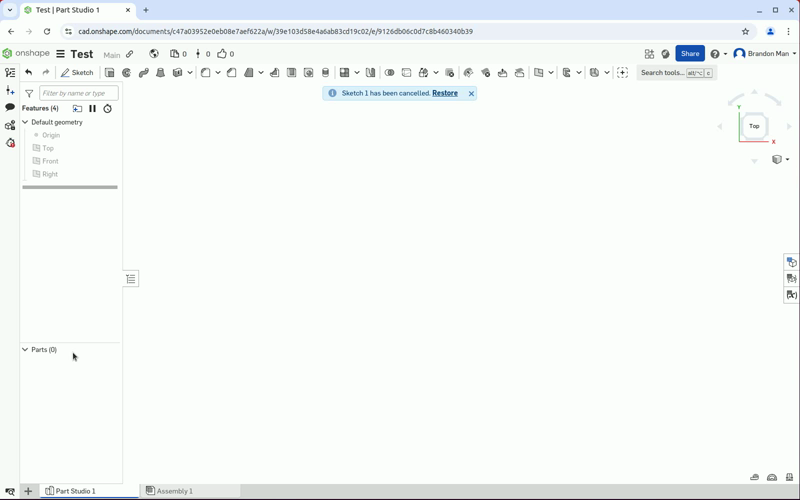
key(up)
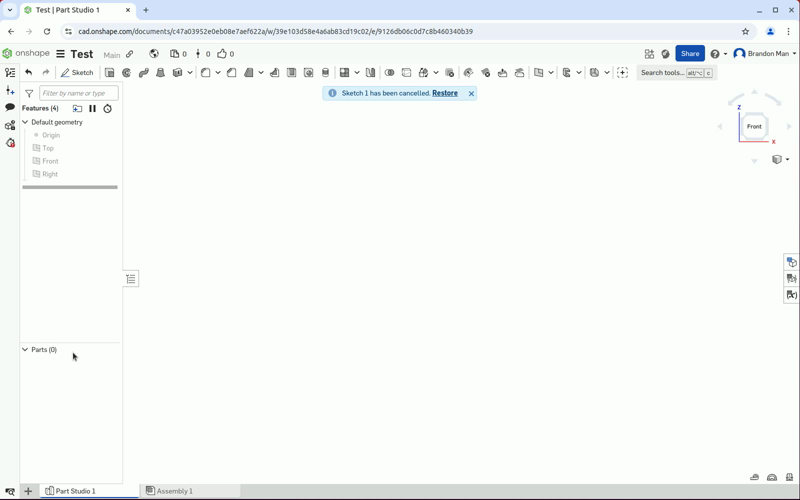
key_up(shift)
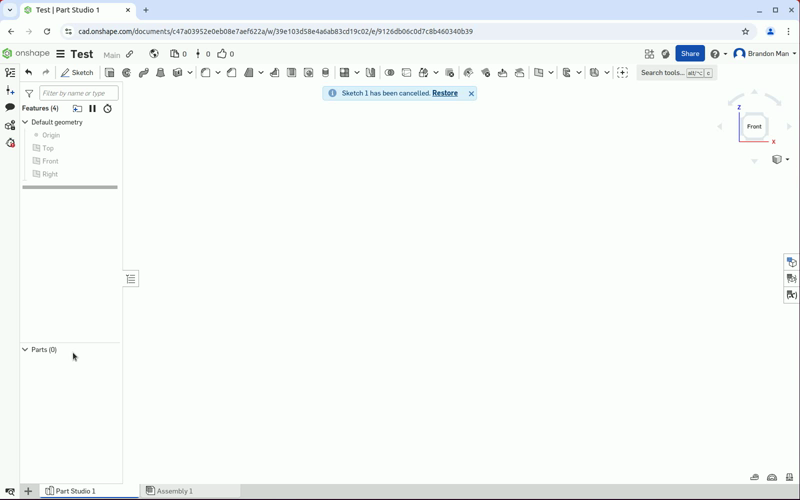
mouse_move(73, 352)
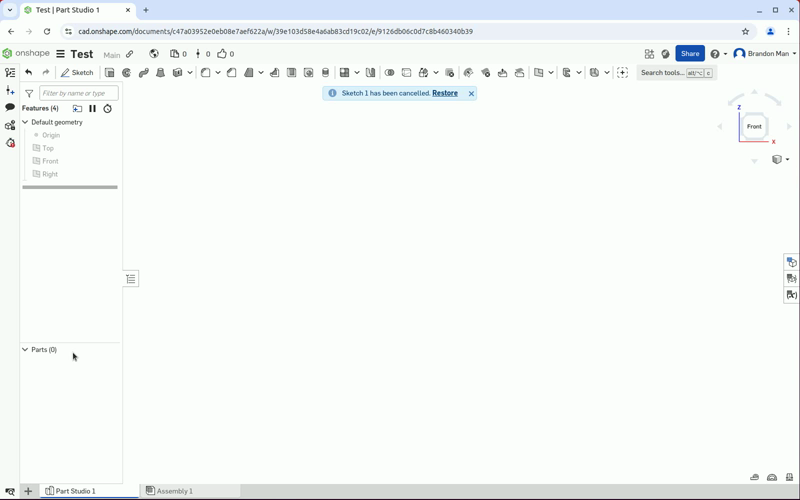
key(shift+y)
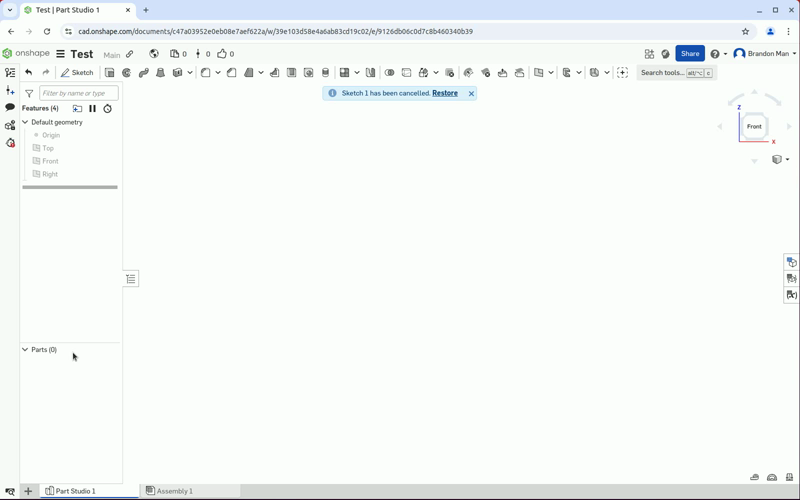
key(shift+s)
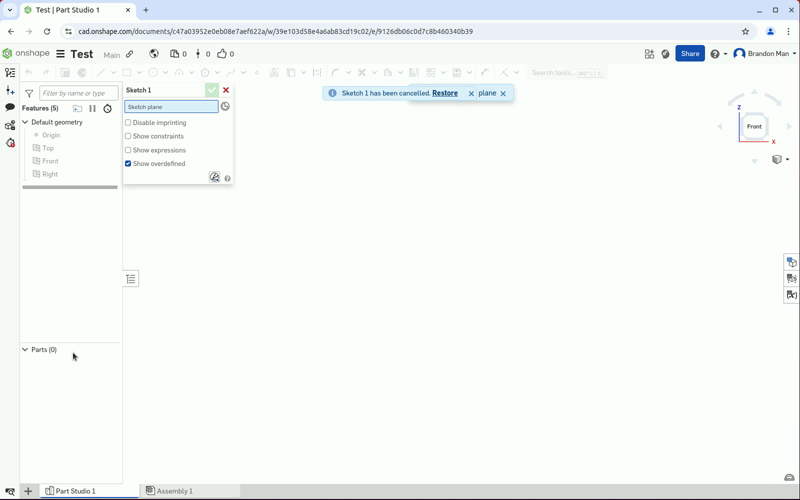
mouse_move(73, 163)
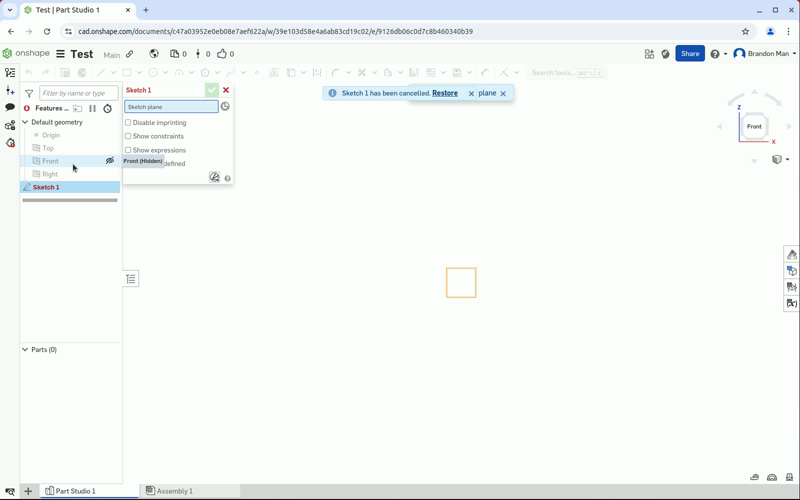
click(73, 163)
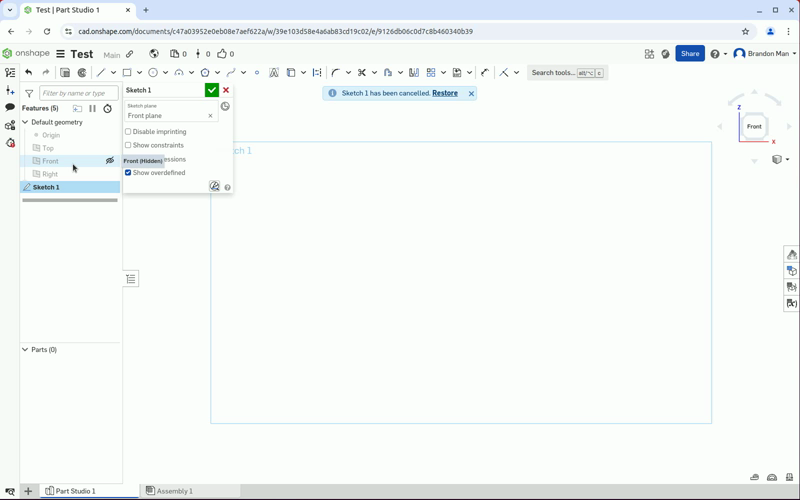
mouse_move(73, 352)
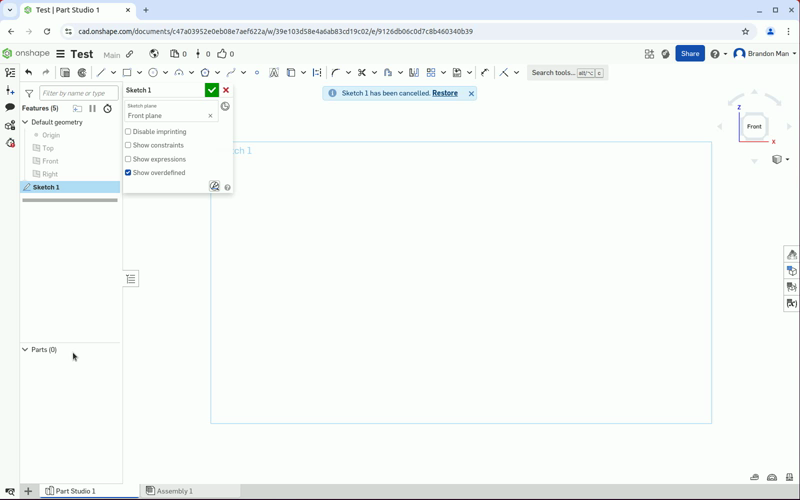
key(y)
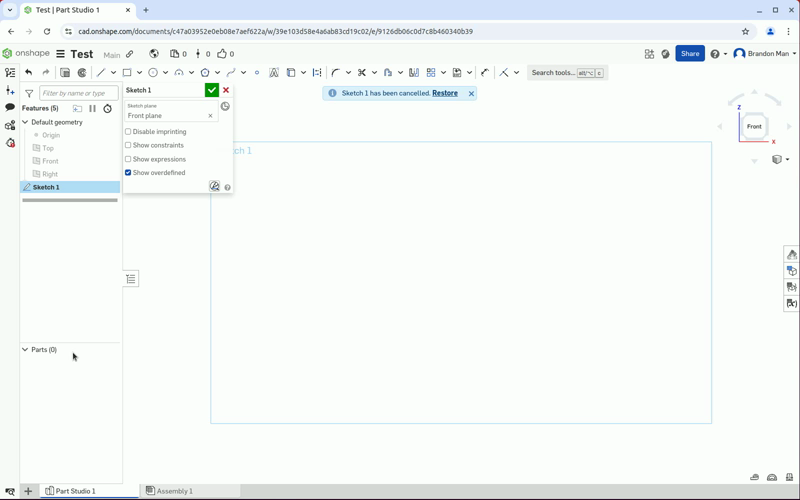
key(c)
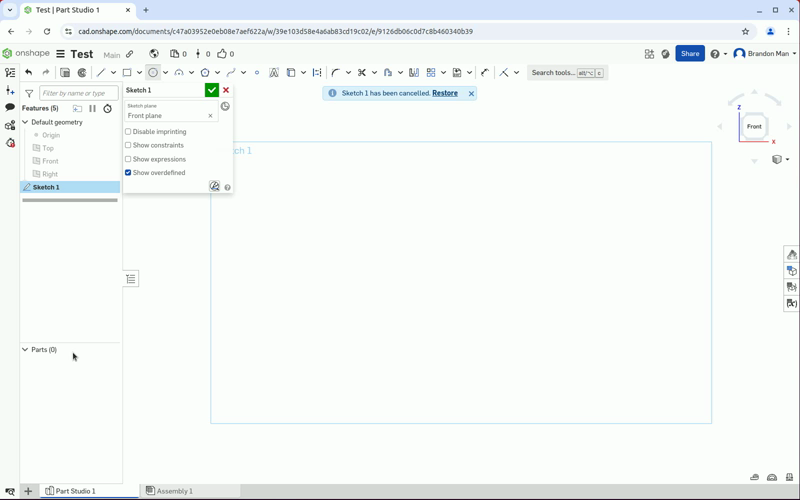
key_down(shift)
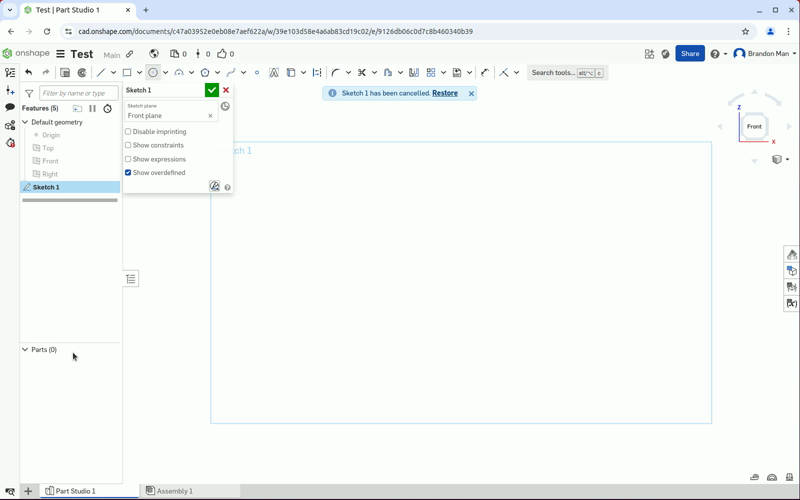
mouse_move(461, 282)
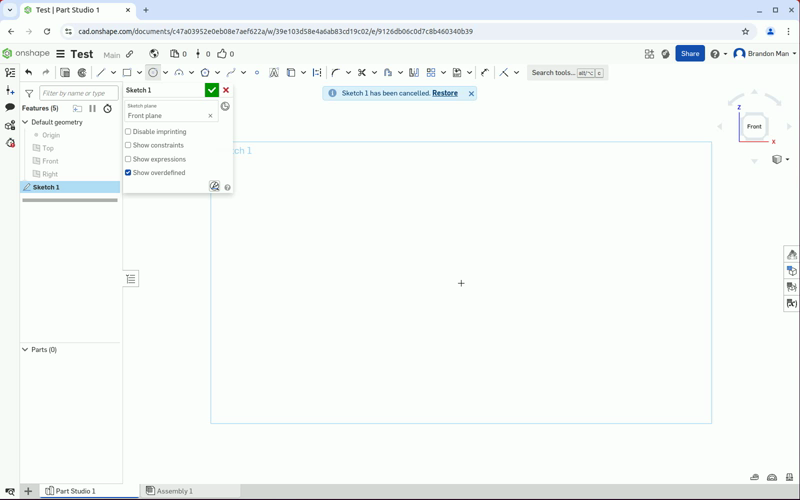
click(461, 282)
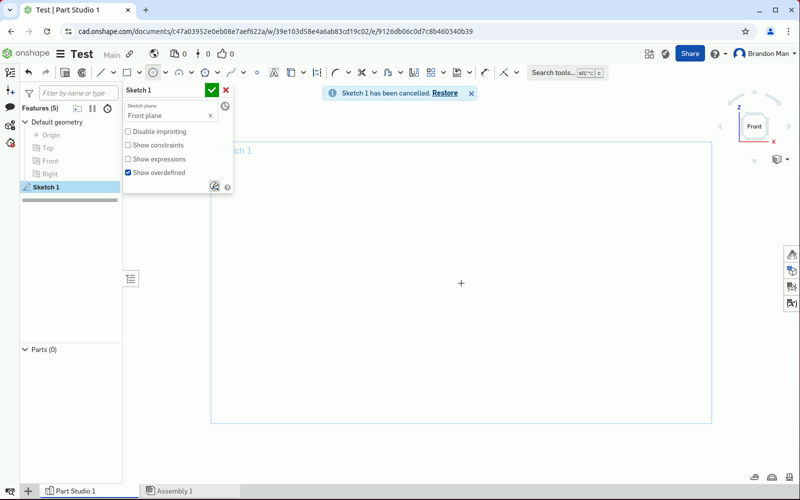
key_up(shift)
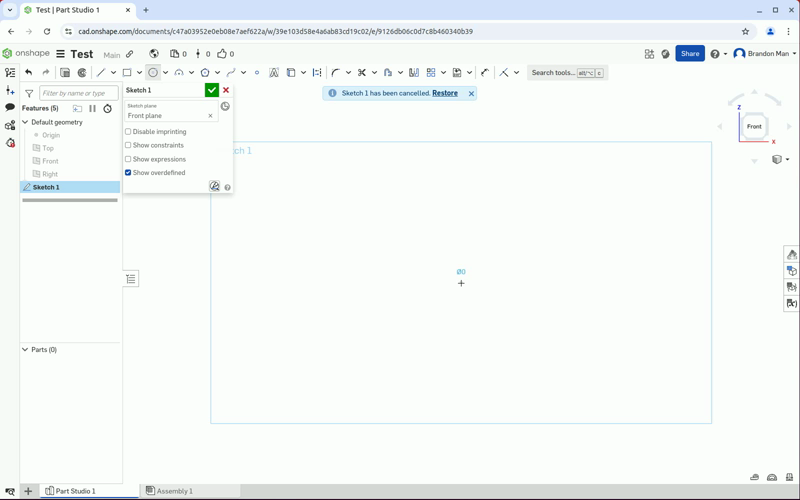
mouse_move(482, 282)
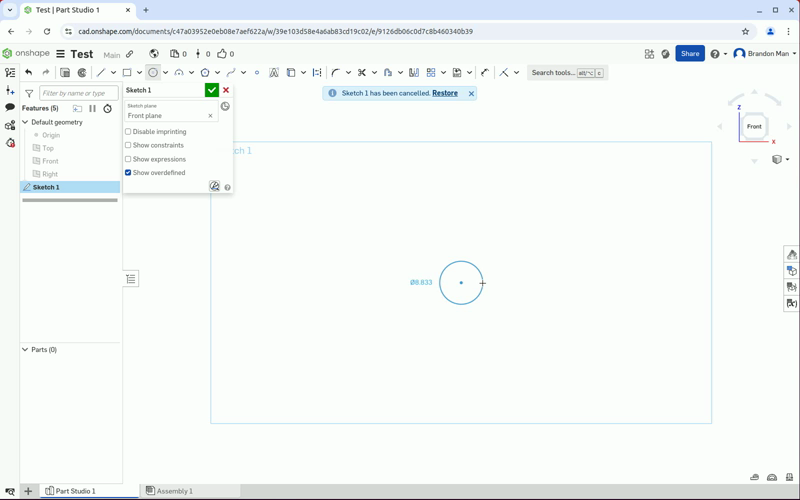
click(482, 282)
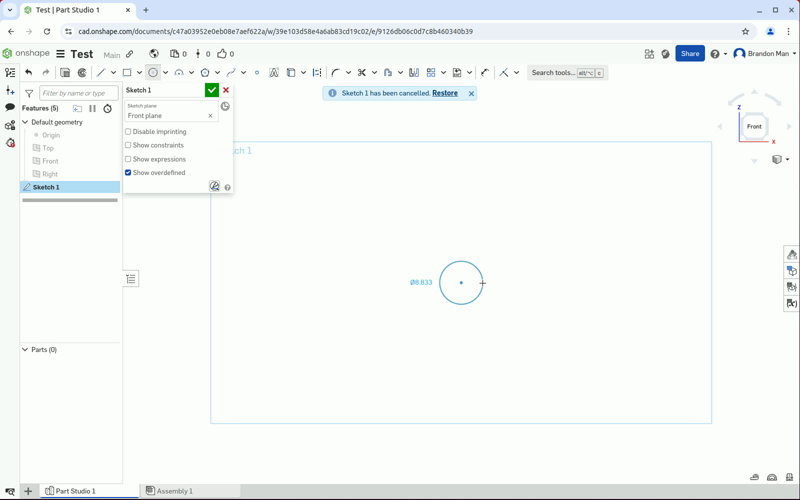
key(esc)
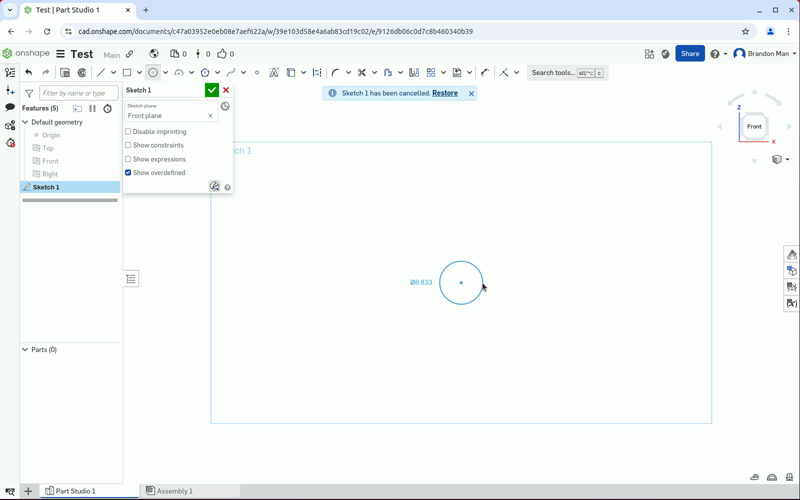
mouse_move(450, 282)
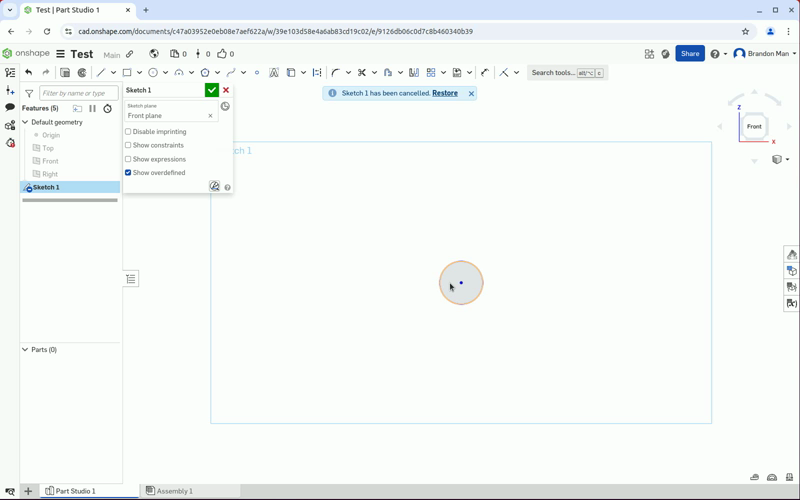
scroll(6)
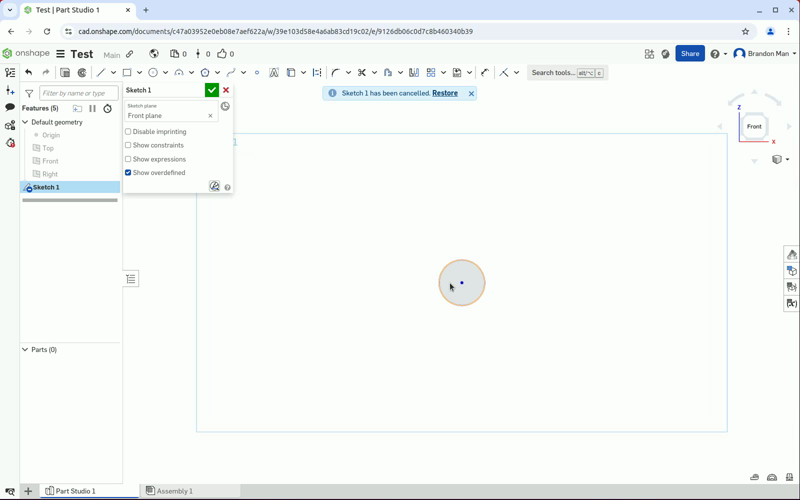
scroll(6)
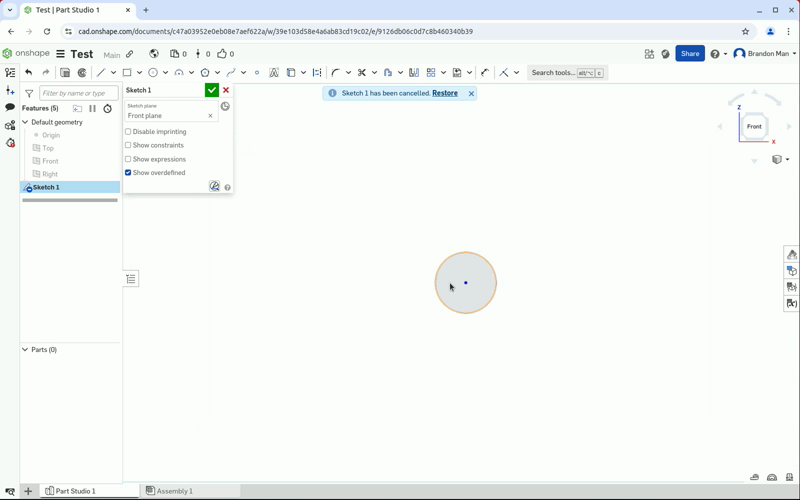
scroll(6)
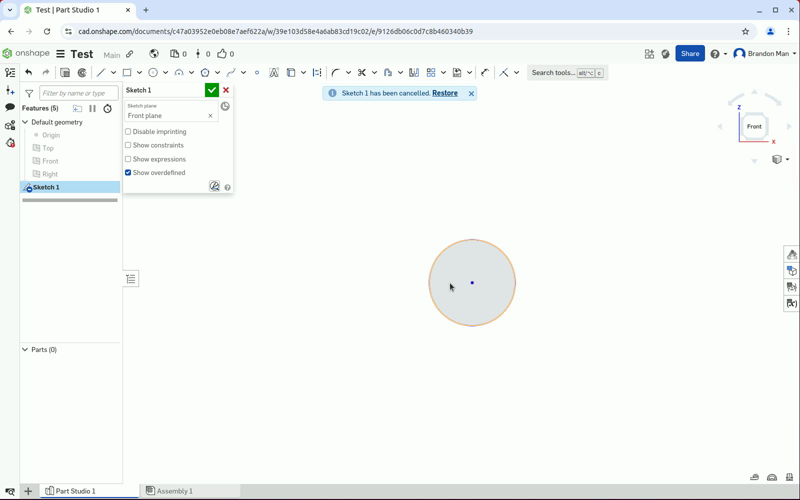
scroll(6)
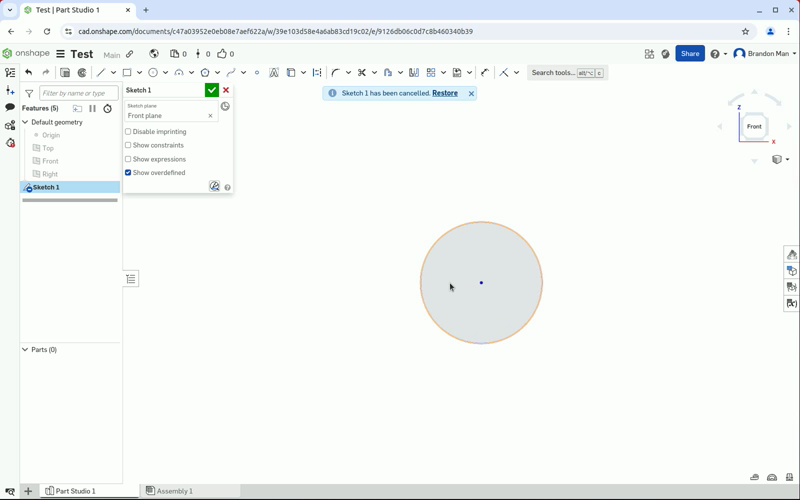
scroll(6)
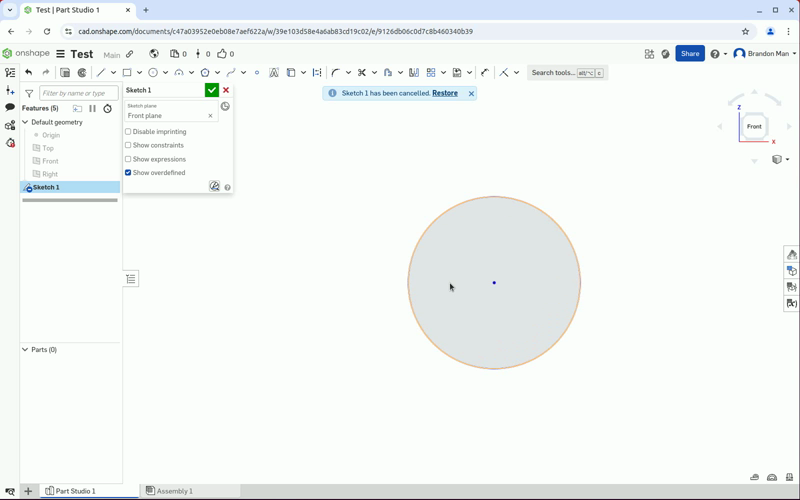
scroll(6)
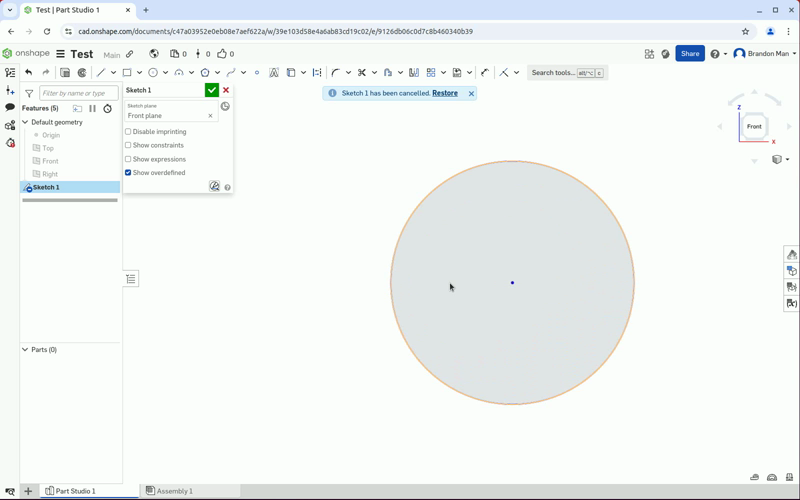
scroll(6)
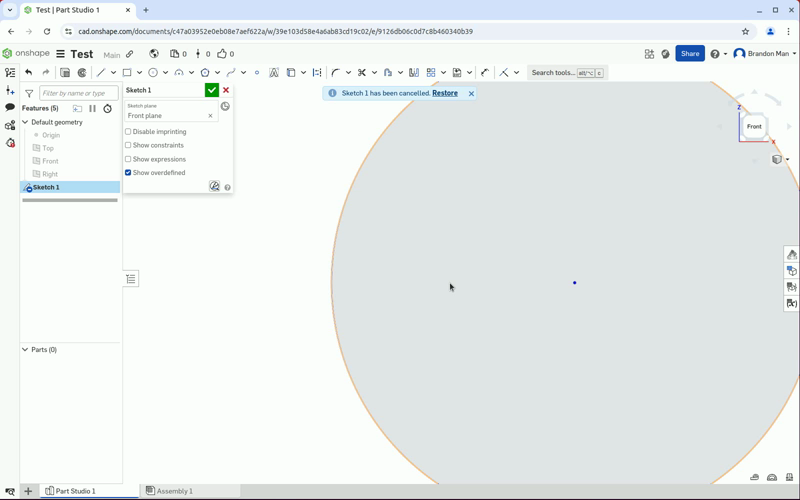
click(450, 282)
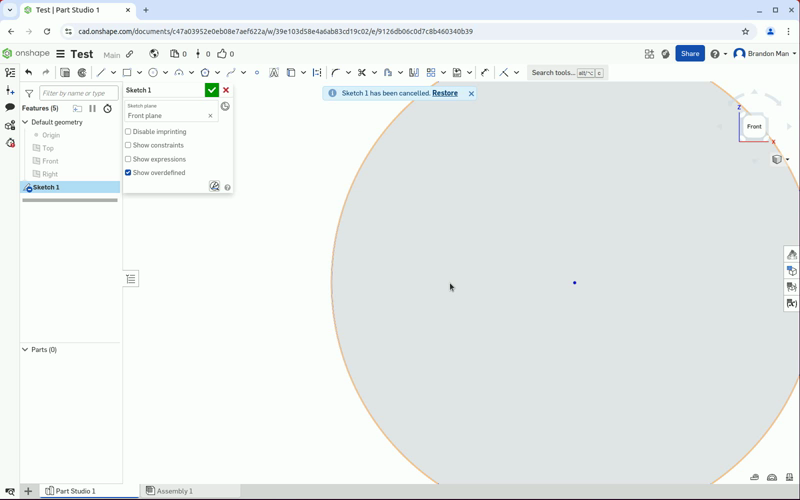
scroll(-6)
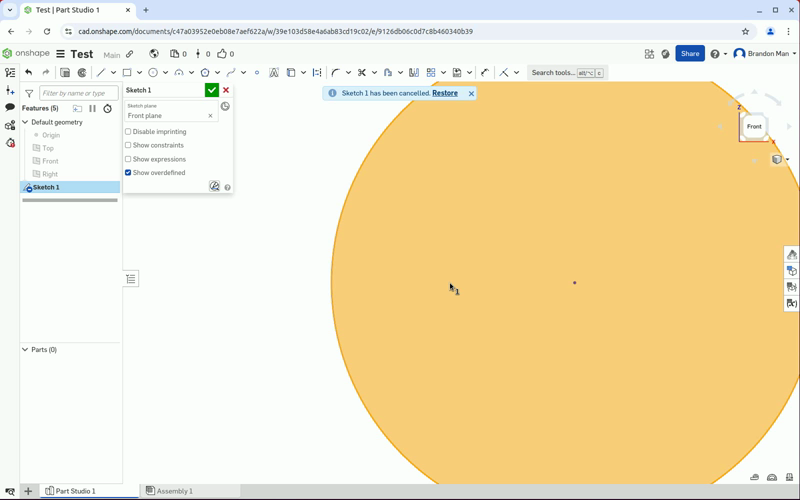
scroll(-6)
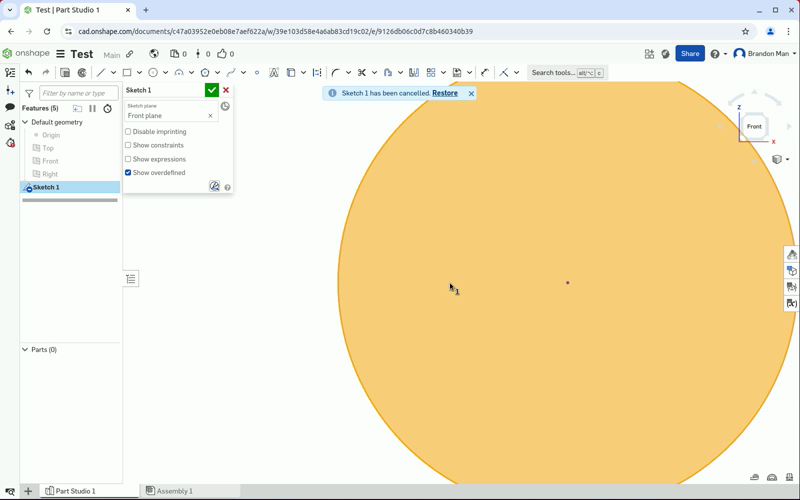
scroll(-6)
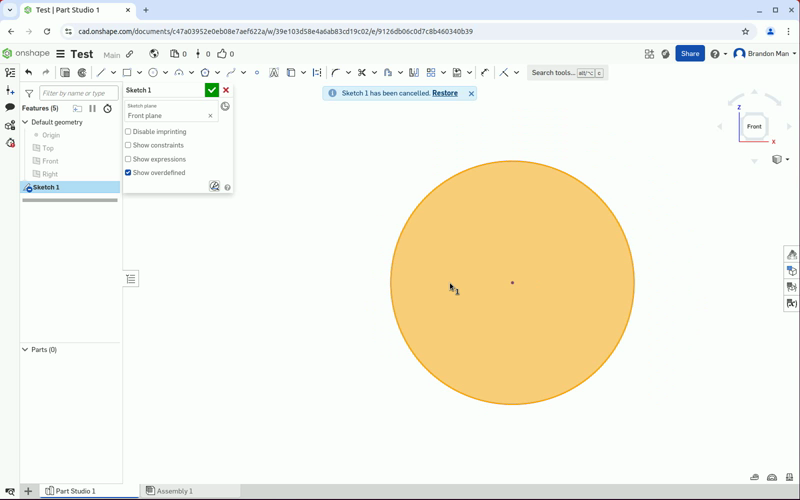
scroll(-6)
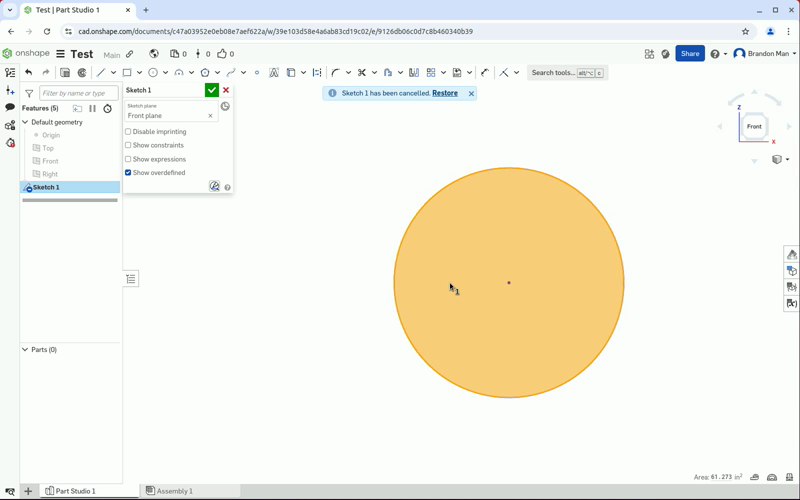
scroll(-6)
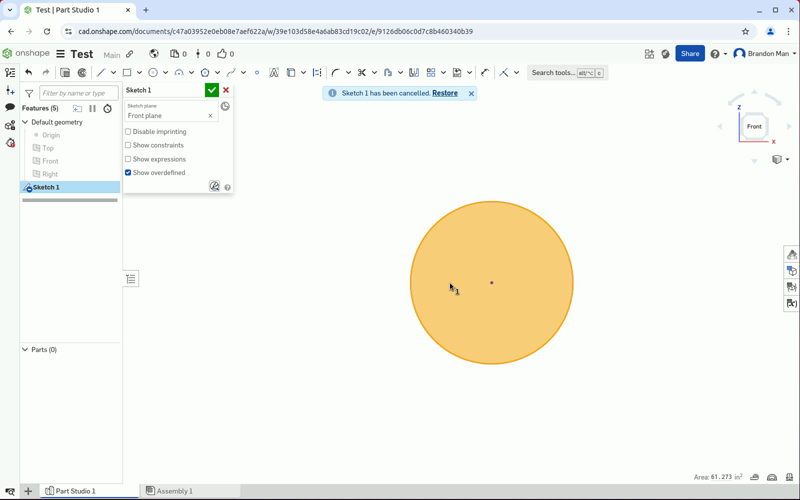
scroll(-6)
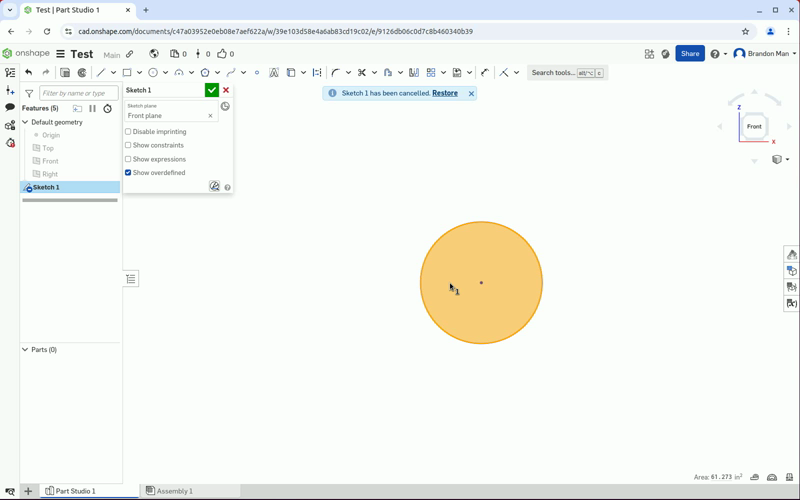
scroll(-6)
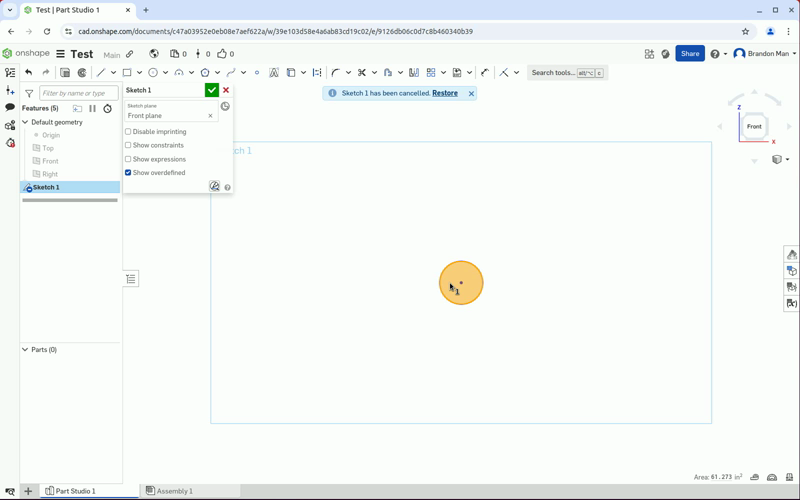
mouse_move(73, 352)
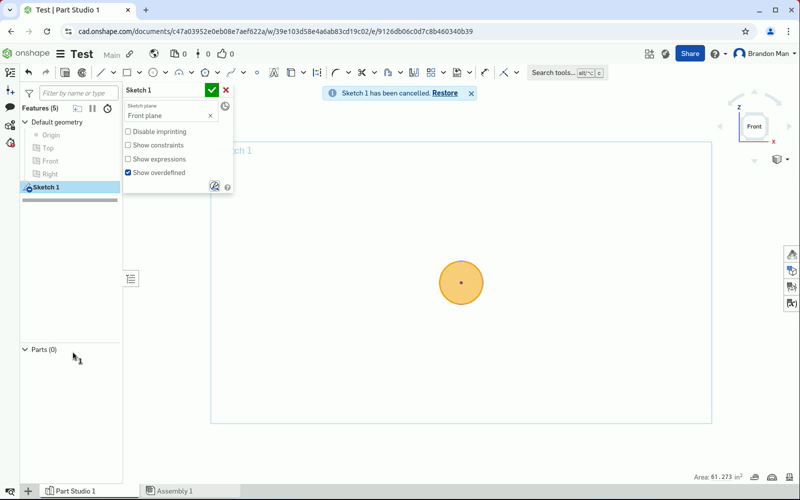
key(shift+y)
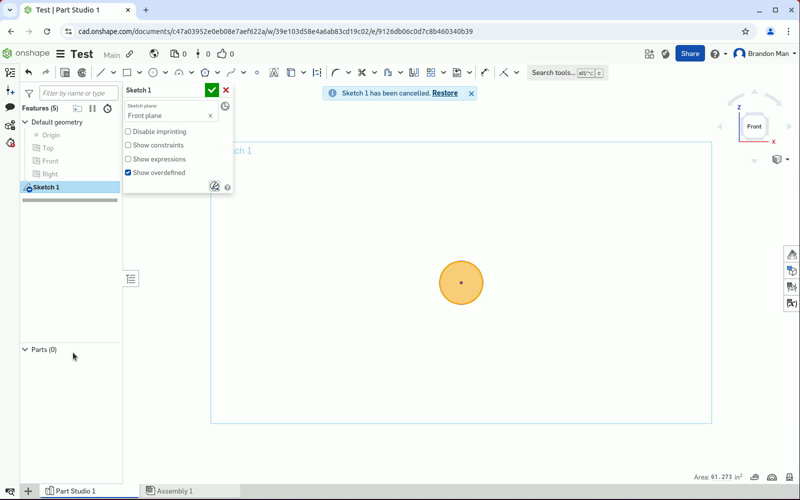
key(shift+e)
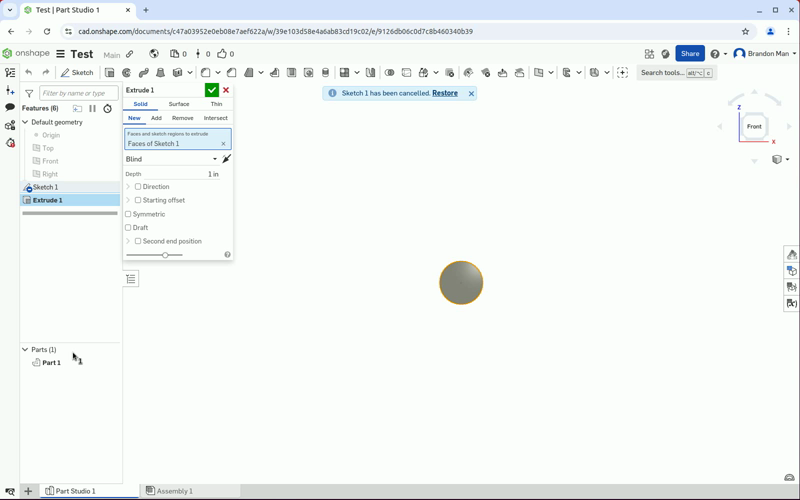
mouse_move(143, 106)
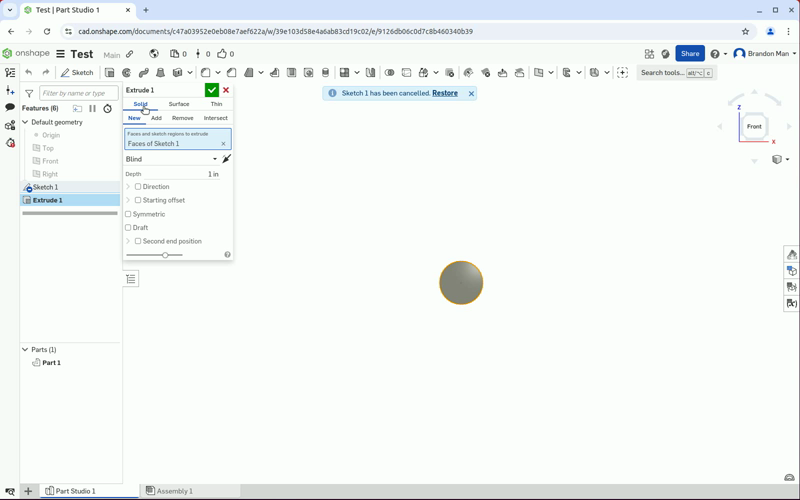
click(143, 106)
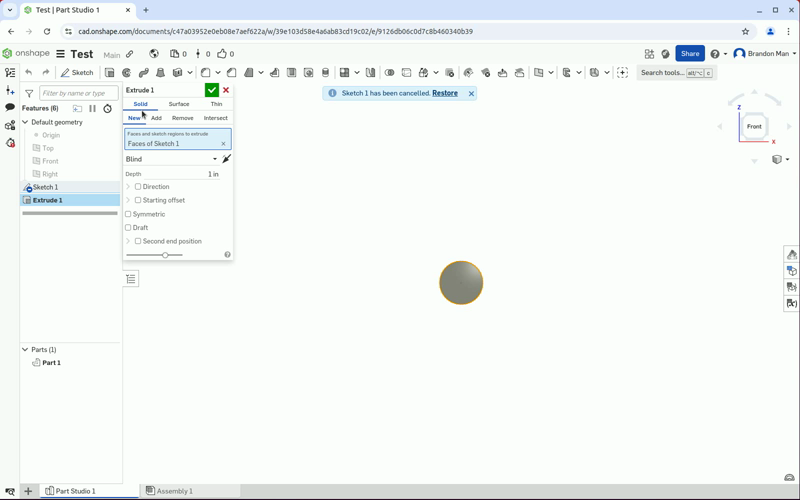
mouse_move(137, 120)
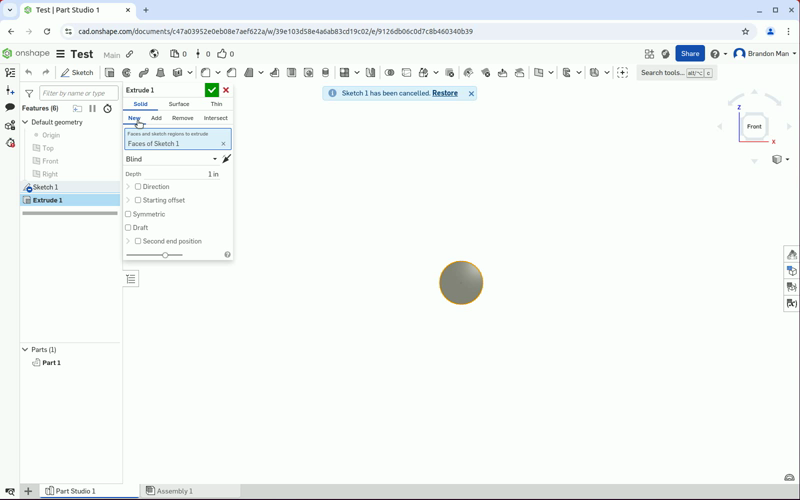
click(137, 120)
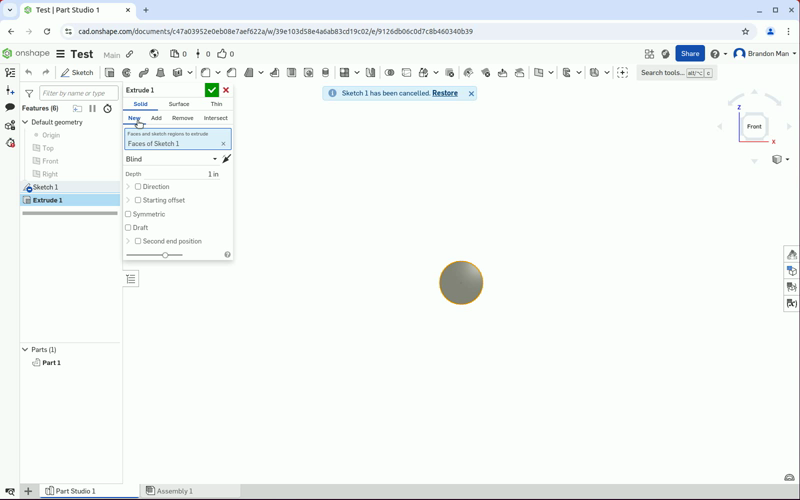
key(tab, 4)
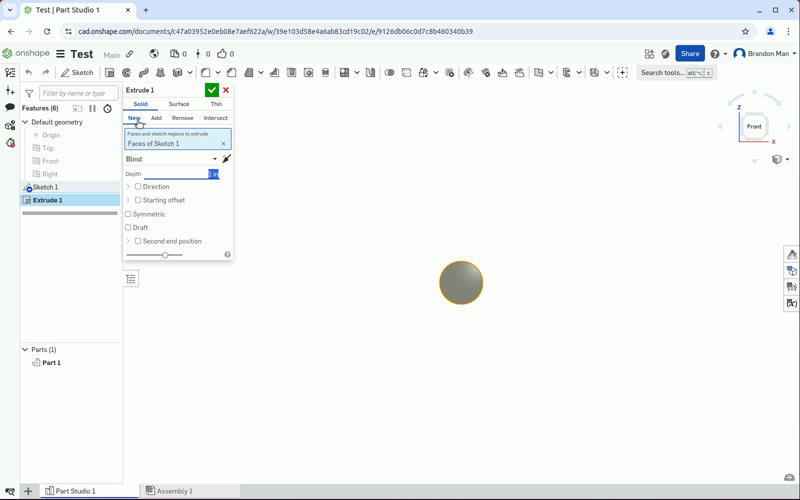
text(13.721)
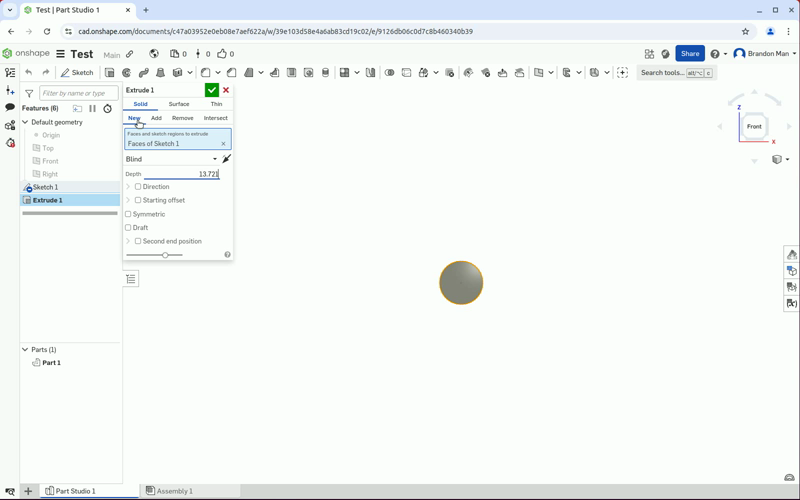
key(enter)
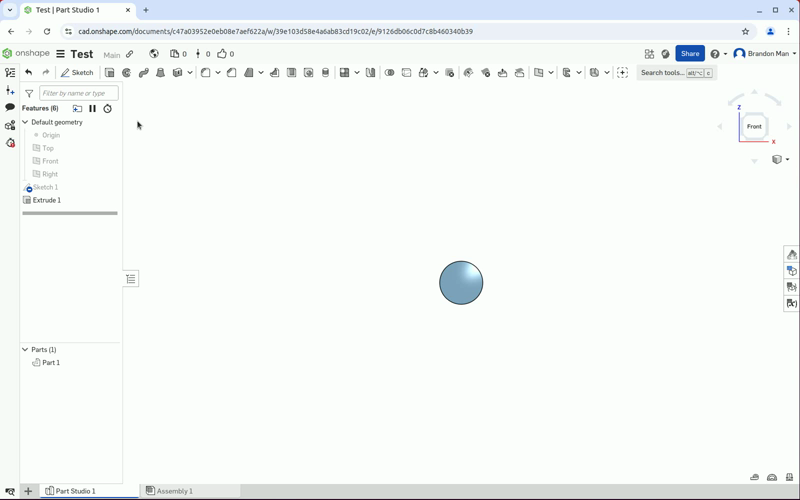
key(shift+h)
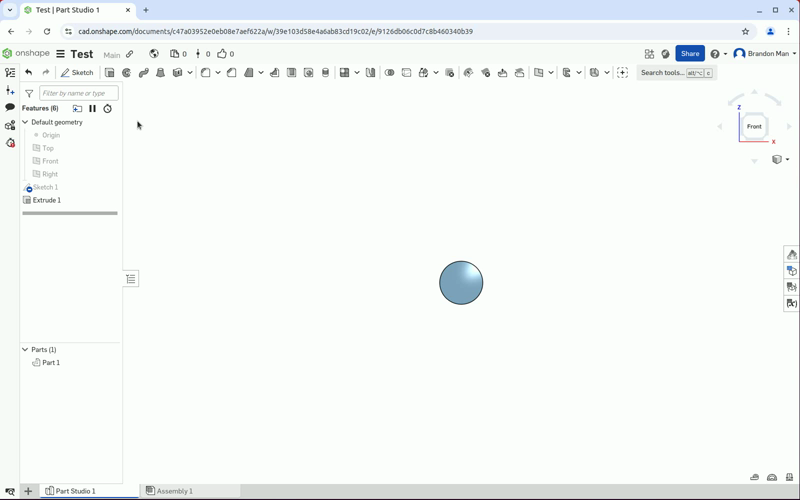
key(shift+h)
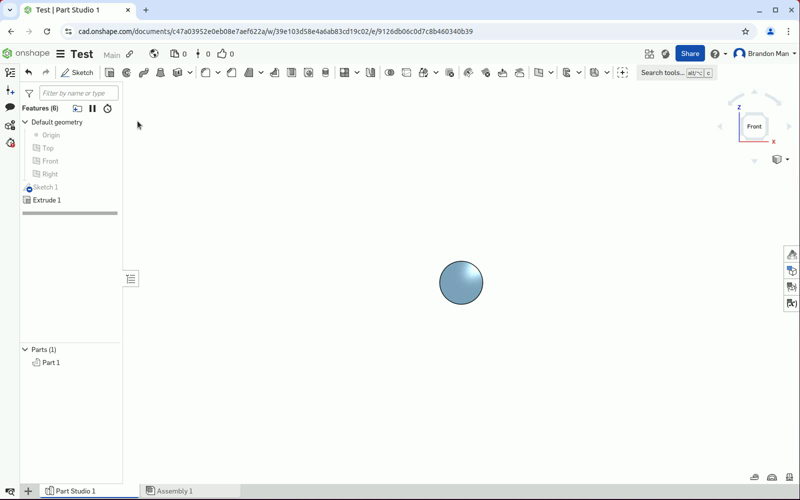
mouse_move(73, 189)
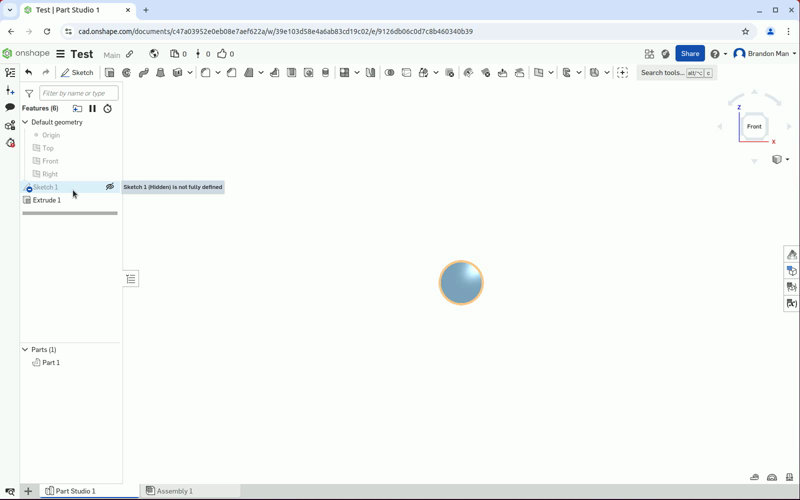
click(73, 189)
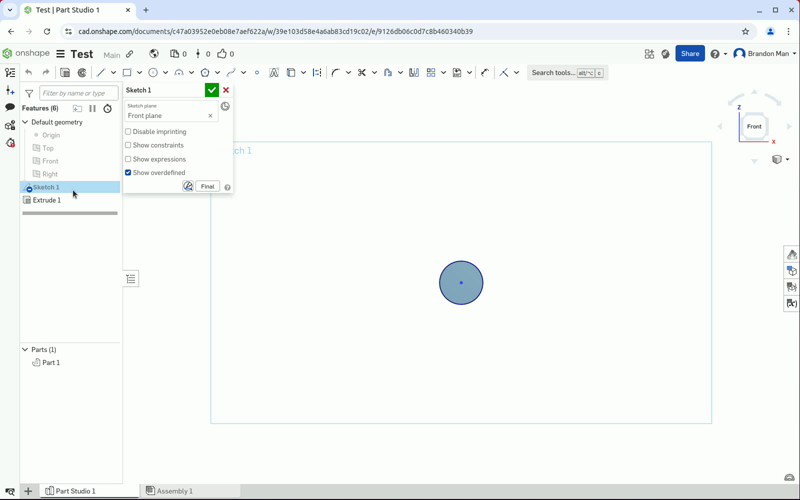
mouse_move(229, 92)
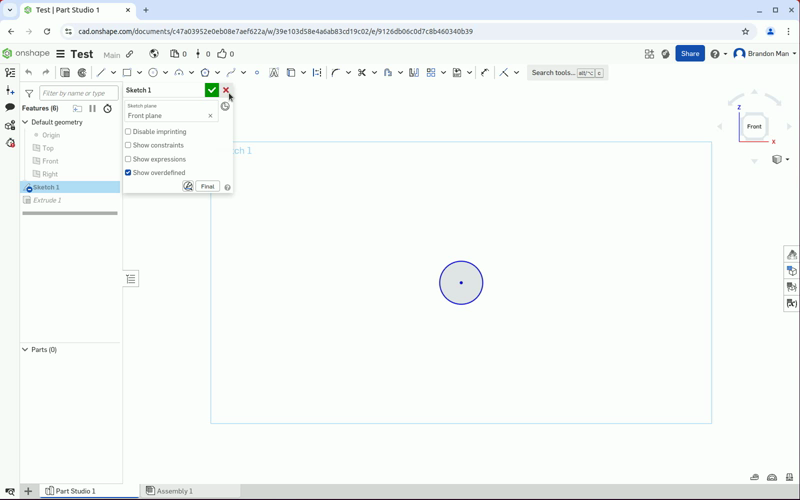
click(229, 92)
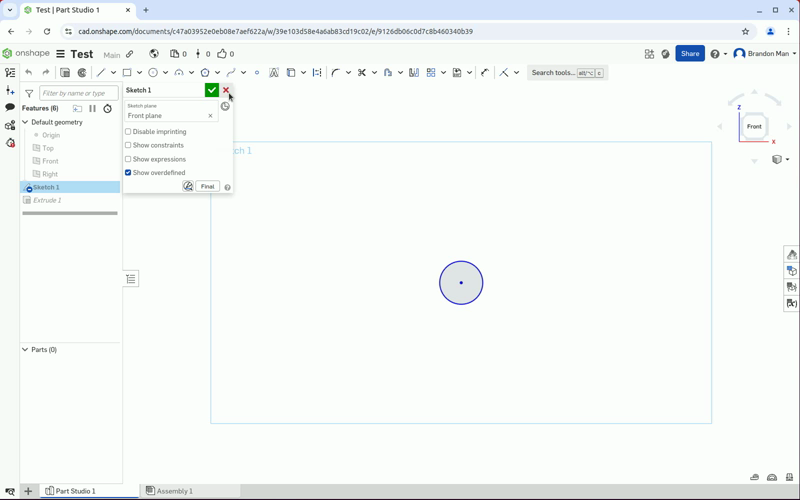
key(shift+s)
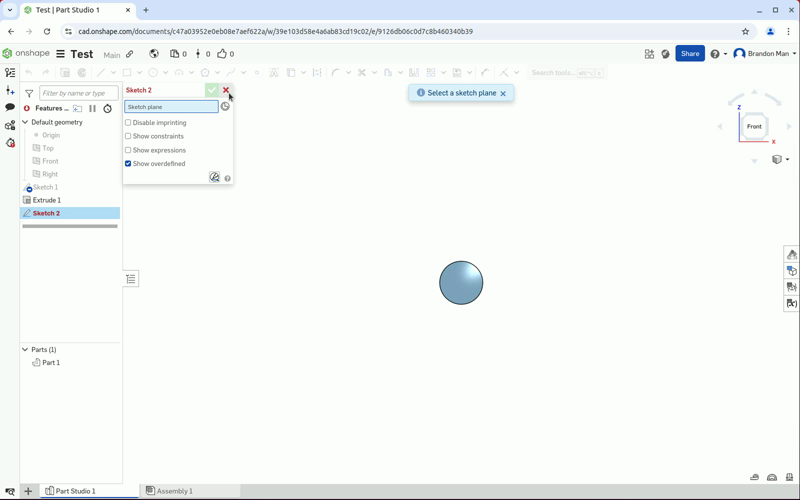
mouse_move(73, 163)
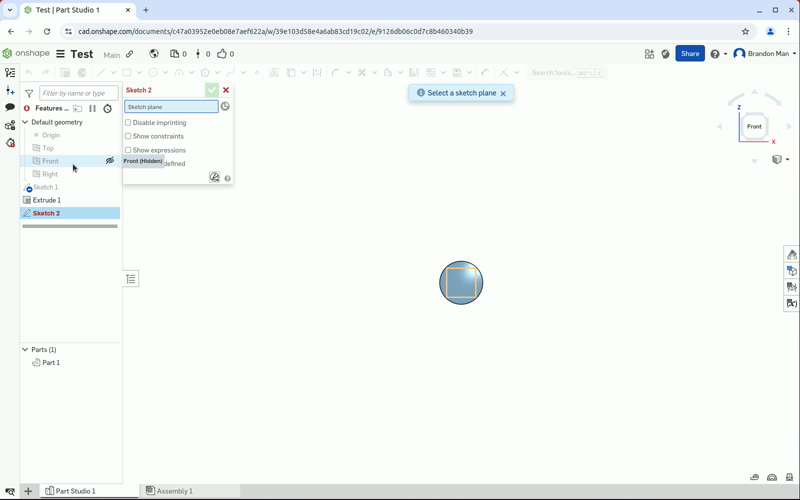
click(73, 163)
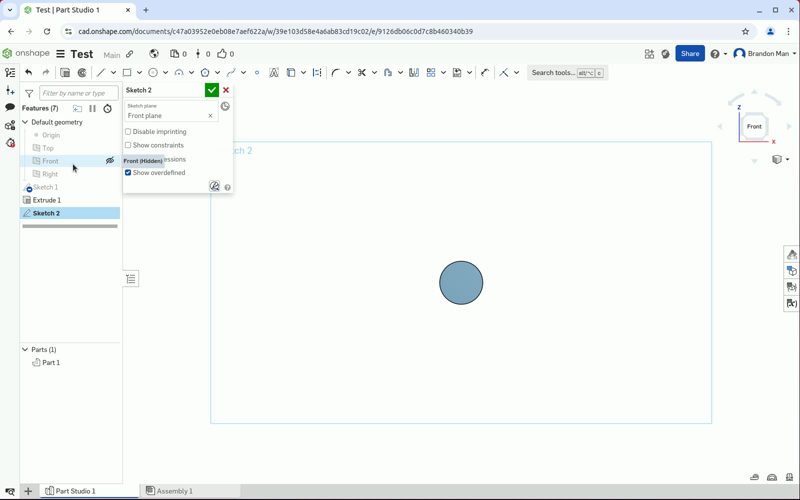
mouse_move(73, 352)
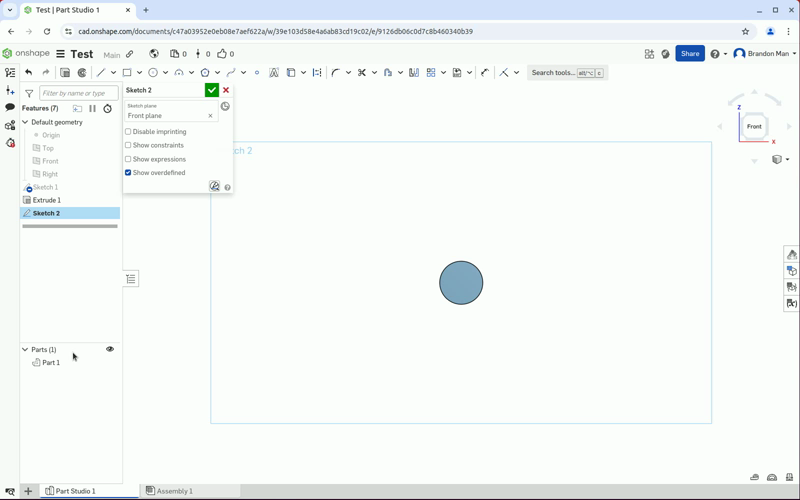
key(y)
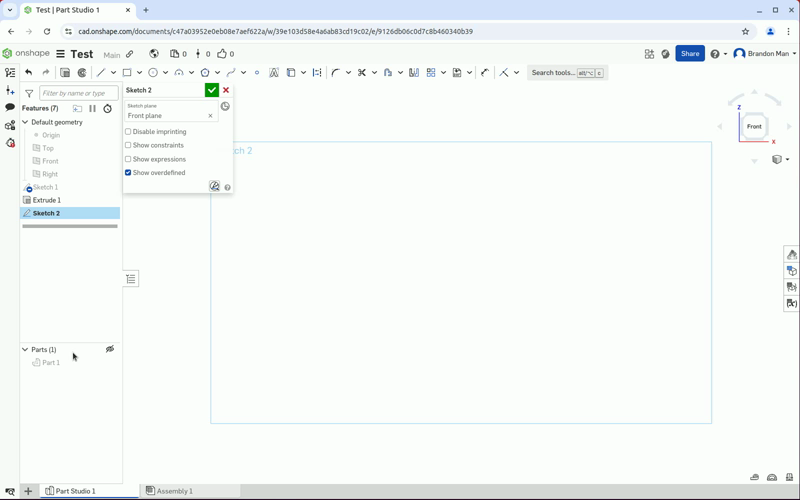
key(l)
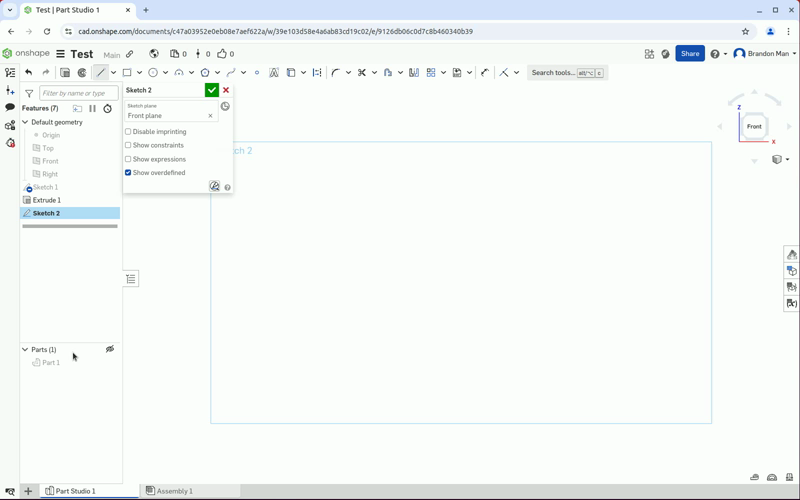
key_down(shift)
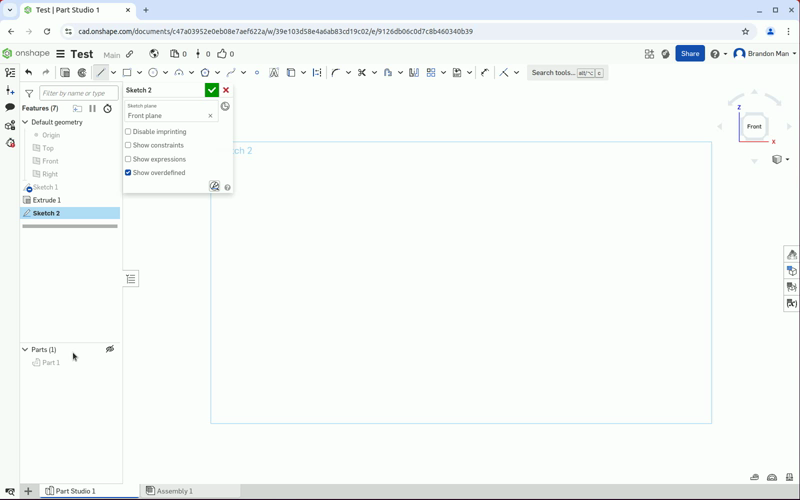
mouse_move(460, 395)
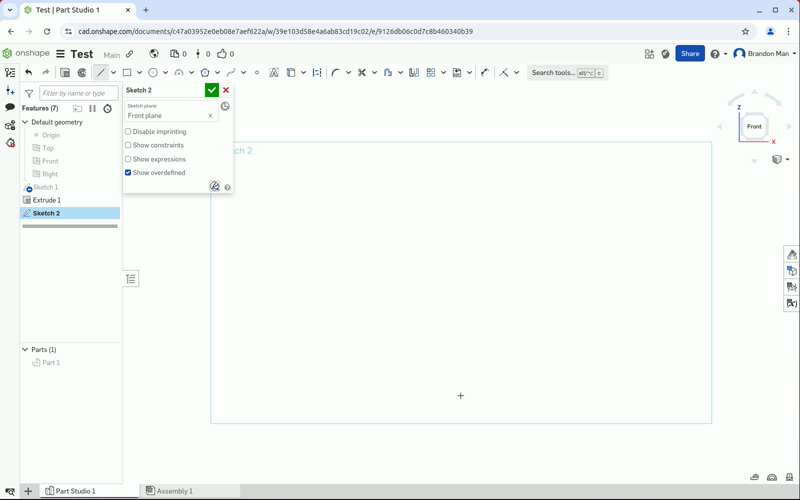
click(460, 395)
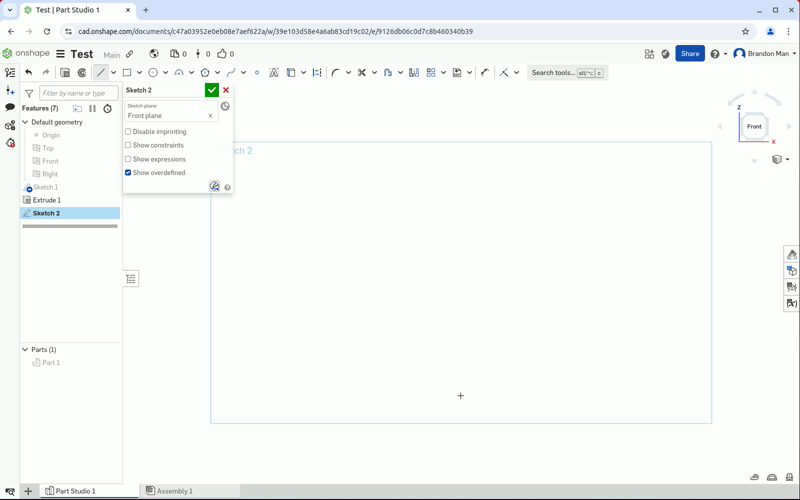
key_up(shift)
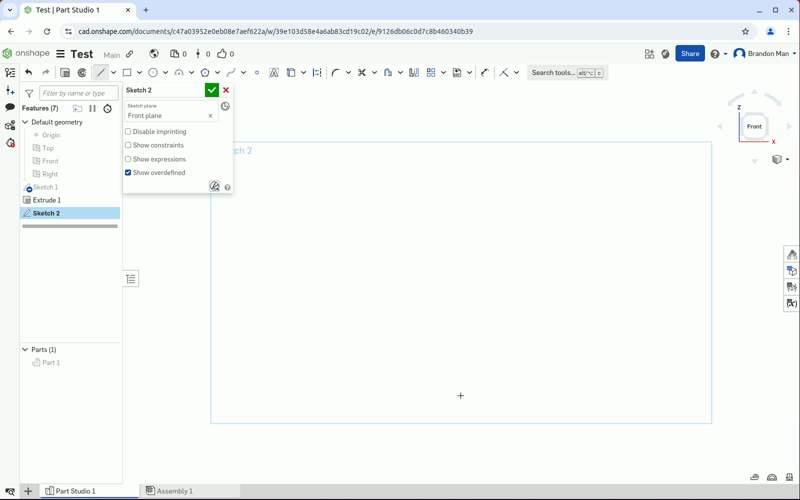
key_down(shift)
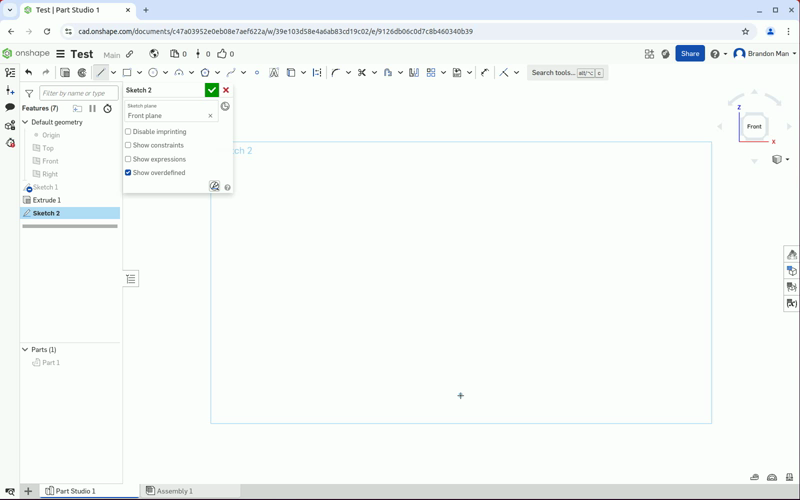
mouse_move(490, 395)
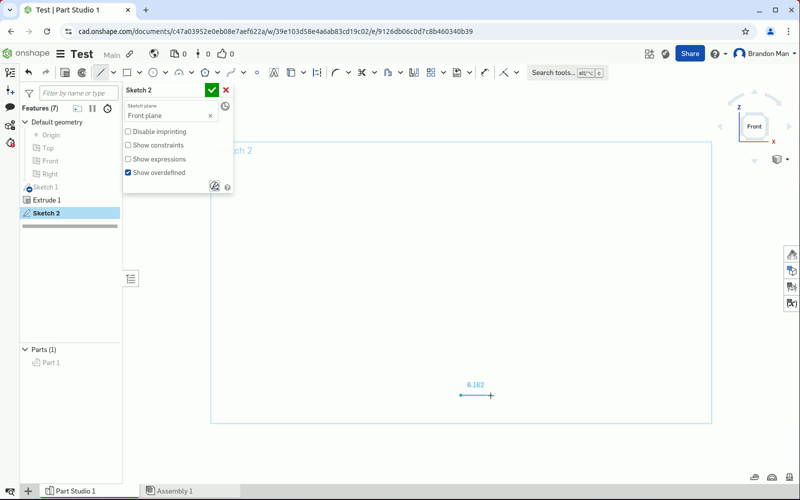
mouse_move(469, 395)
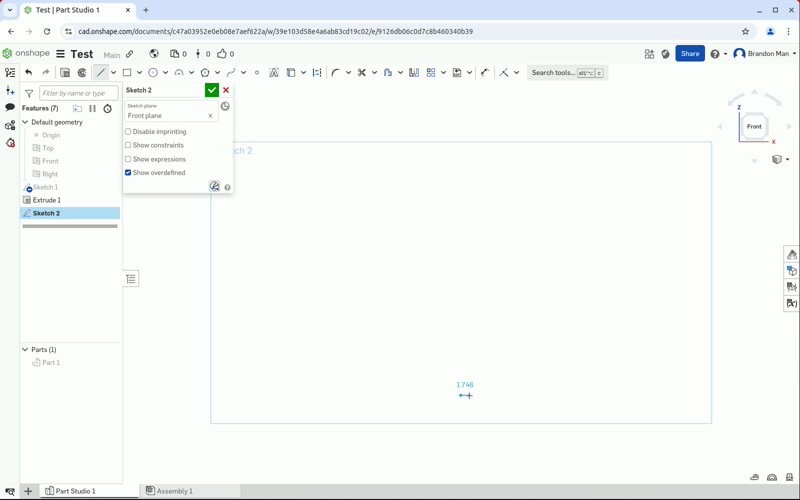
click(469, 395)
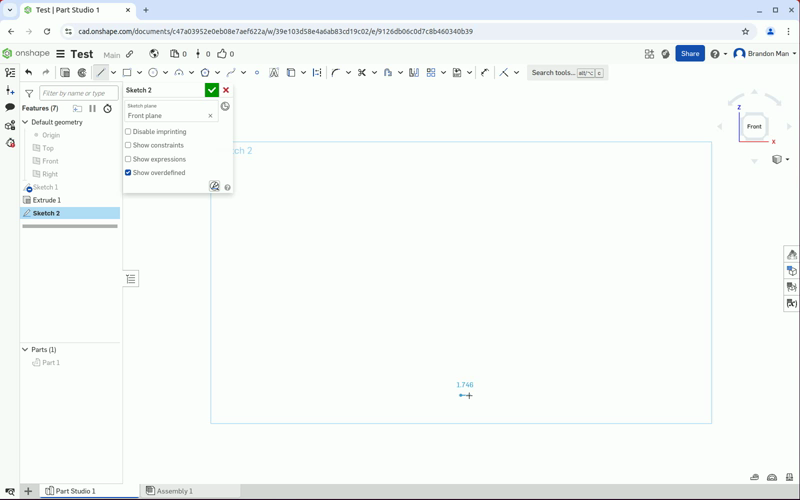
key_up(shift)
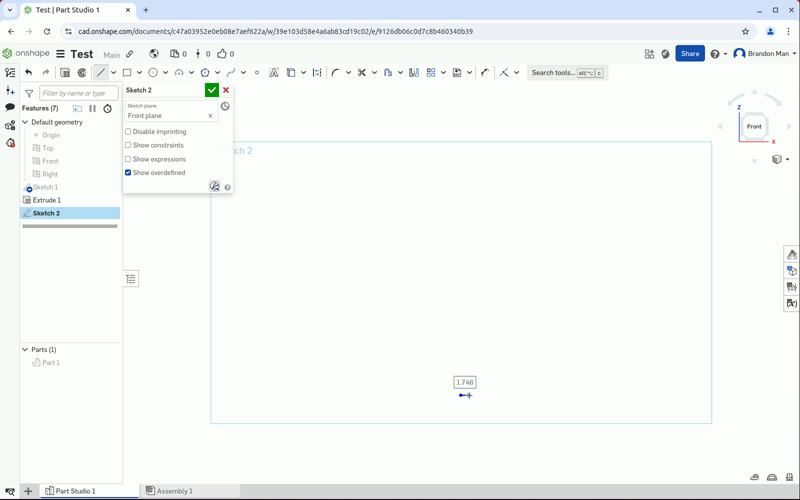
key_down(shift)
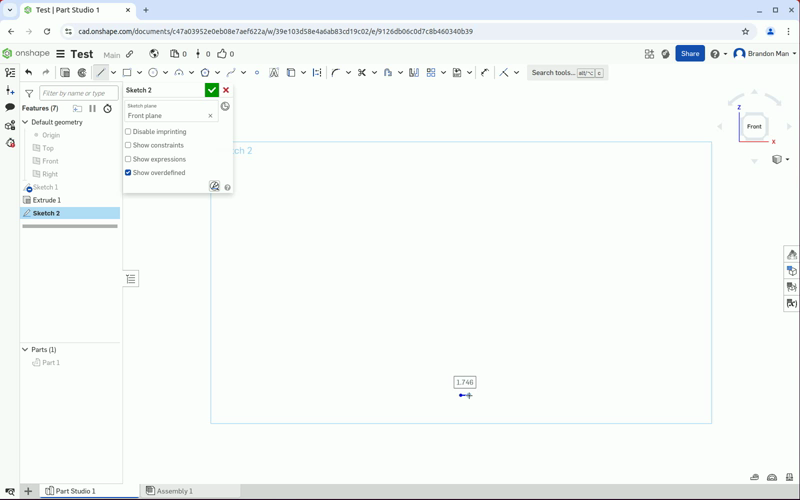
mouse_move(469, 303)
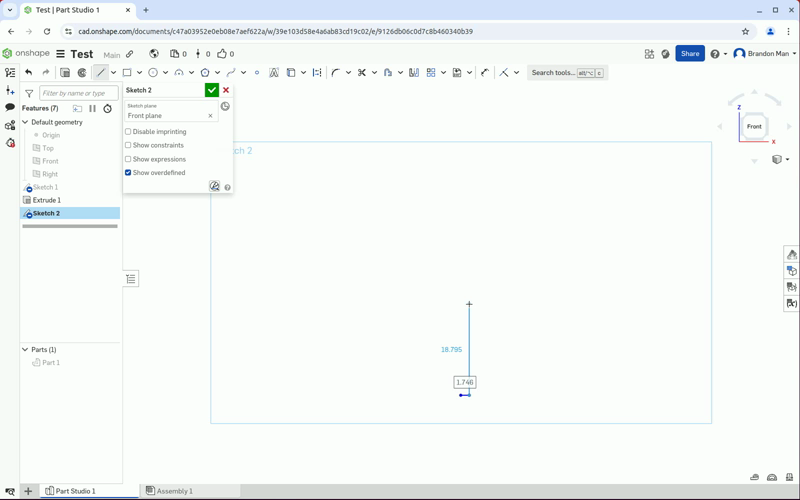
click(469, 303)
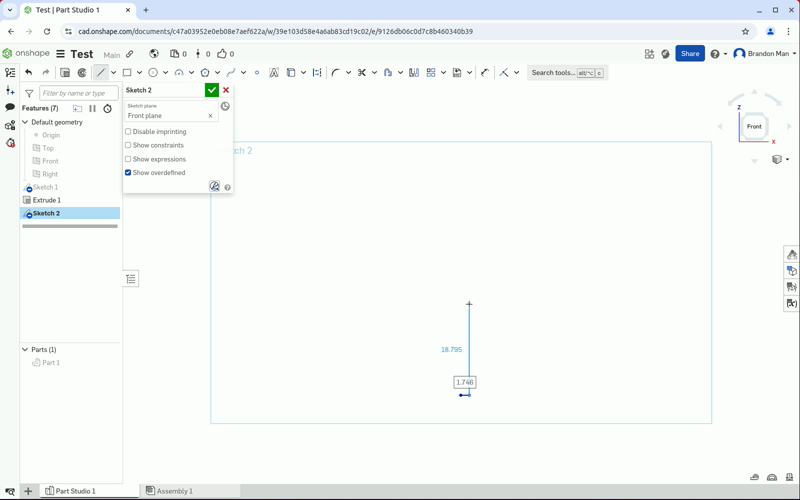
key_up(shift)
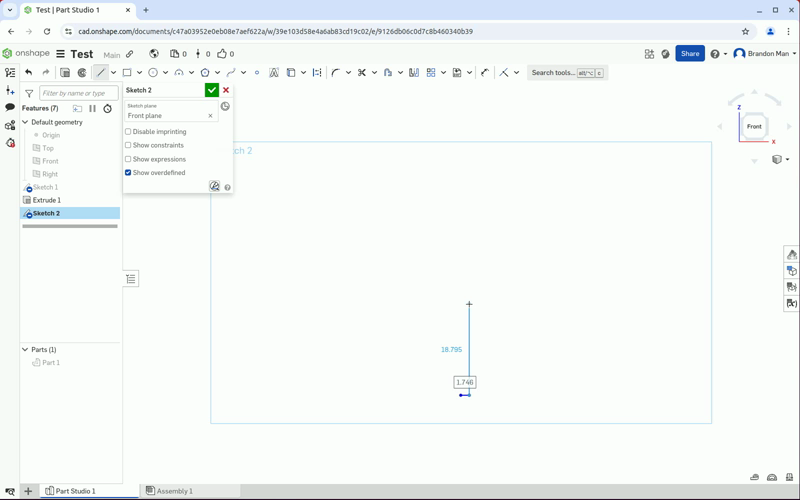
key_down(shift)
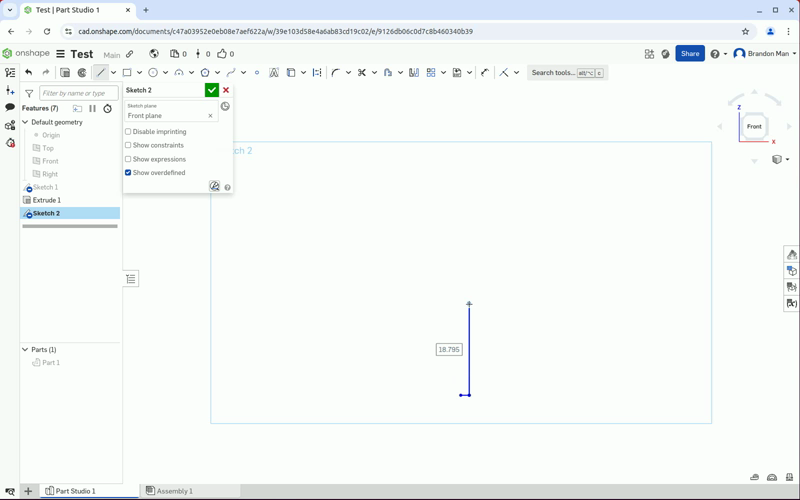
mouse_move(499, 303)
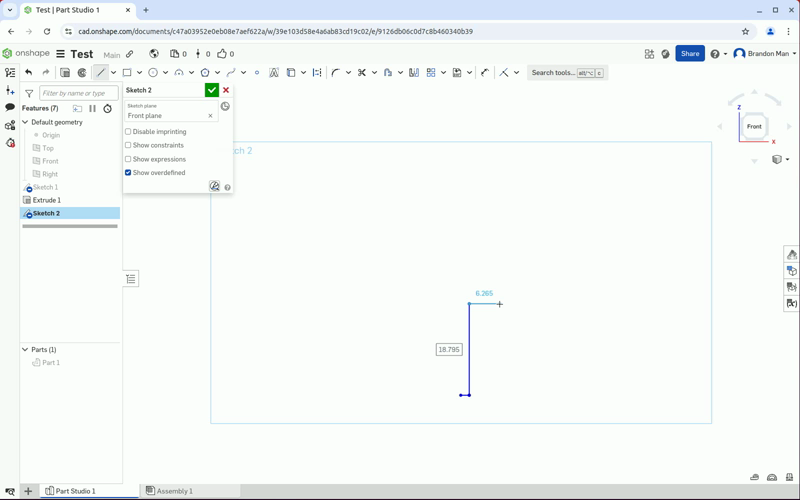
mouse_move(460, 303)
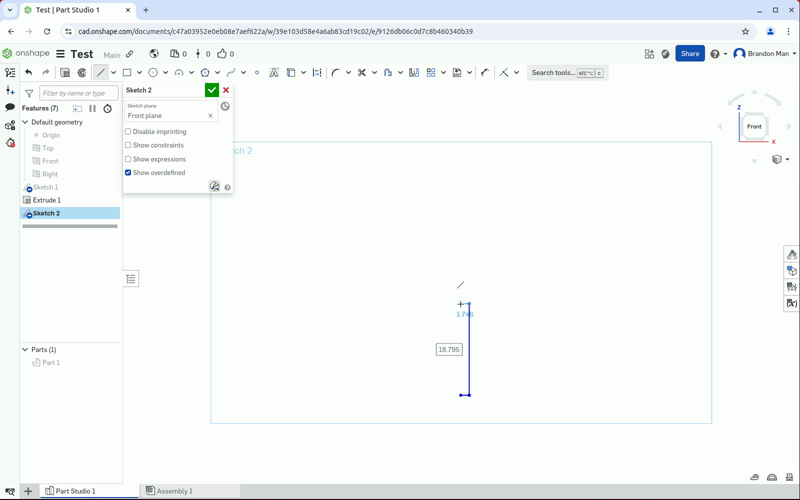
click(460, 303)
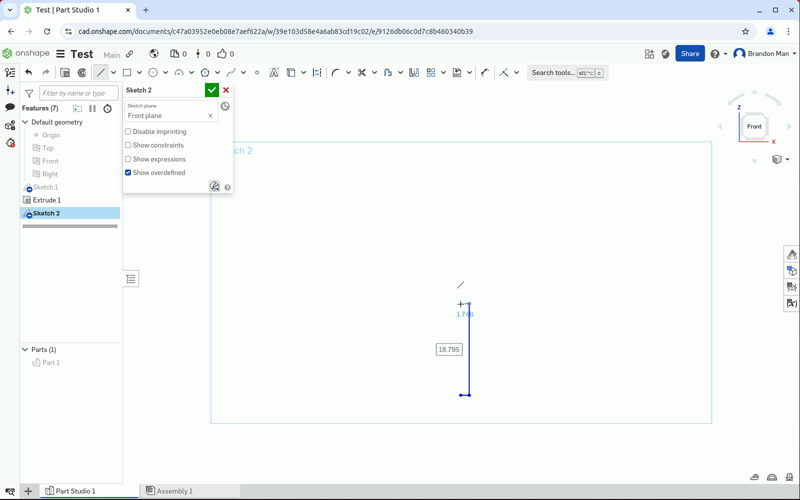
key_up(shift)
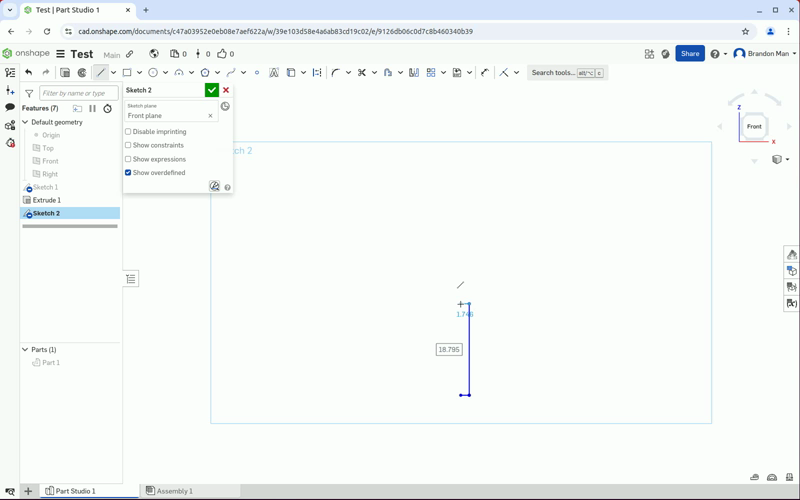
key_down(shift)
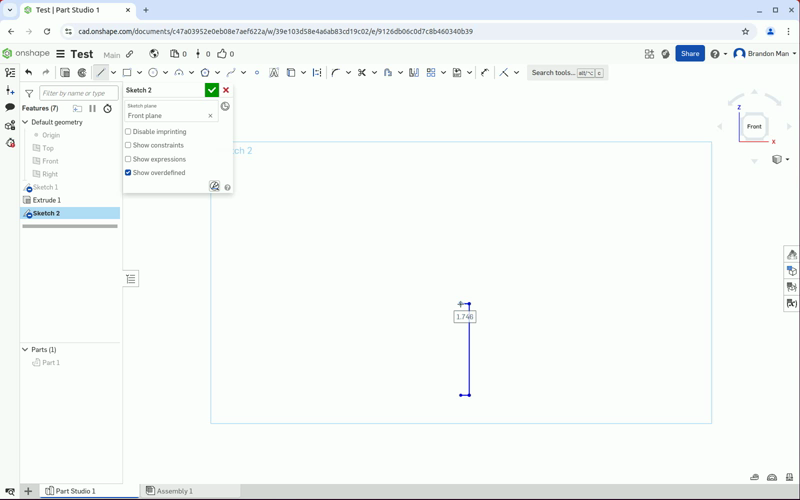
mouse_move(460, 395)
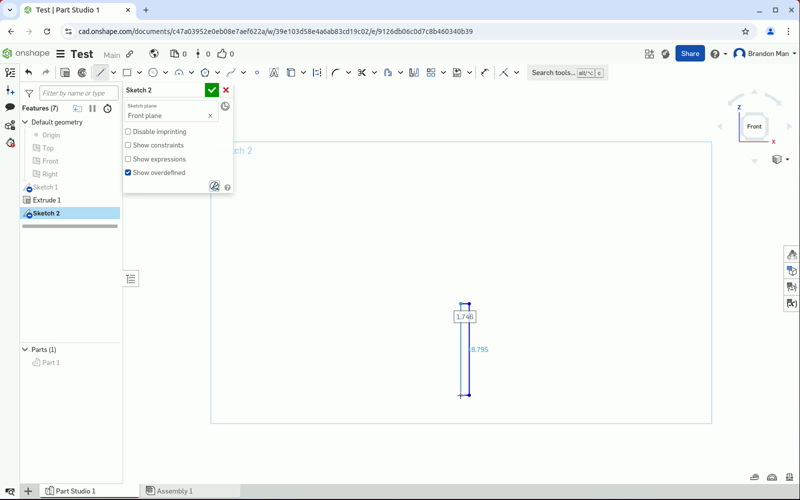
key_up(shift)
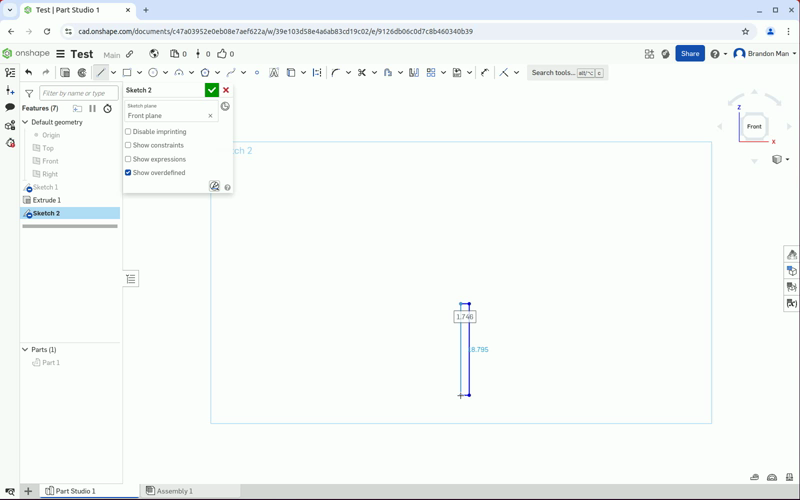
click(460, 395)
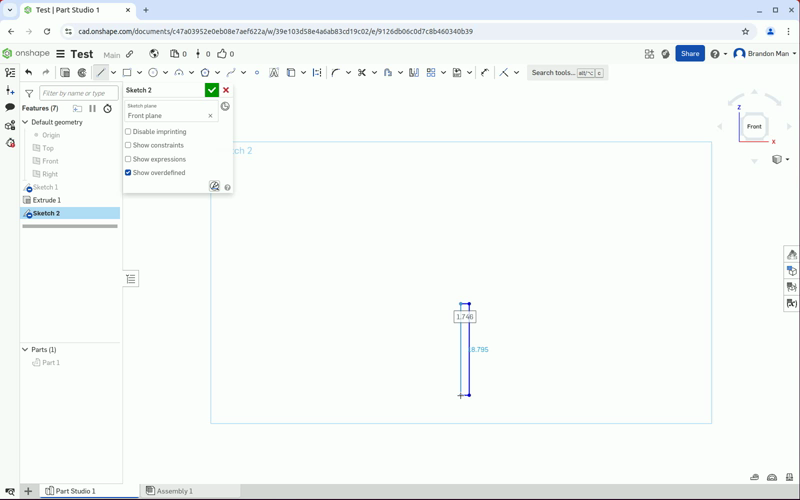
key(esc)
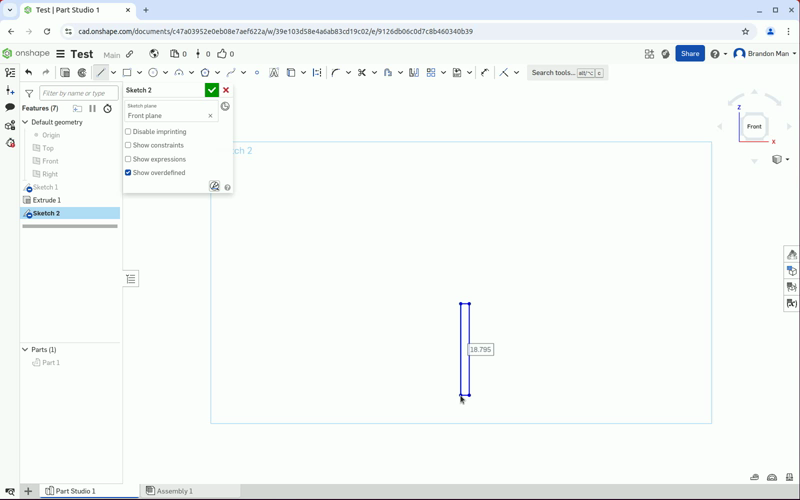
mouse_move(462, 386)
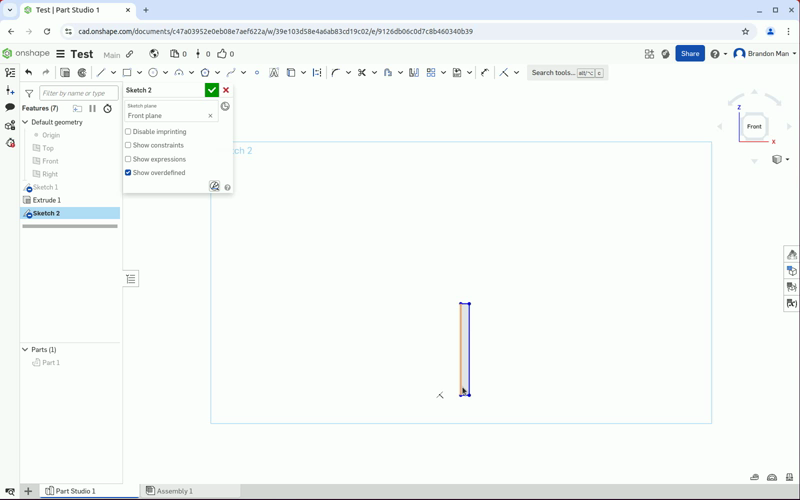
scroll(6)
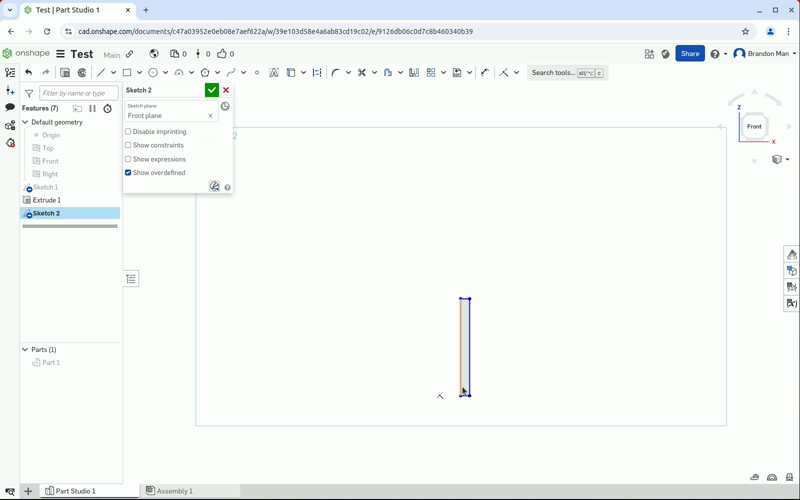
scroll(6)
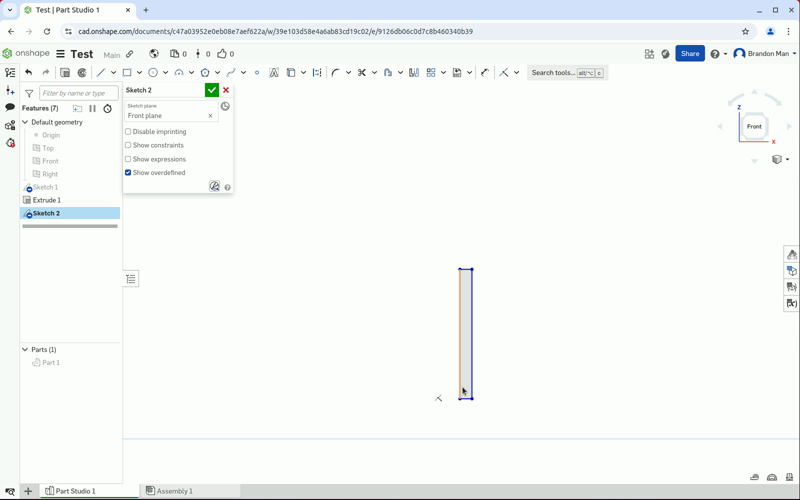
scroll(6)
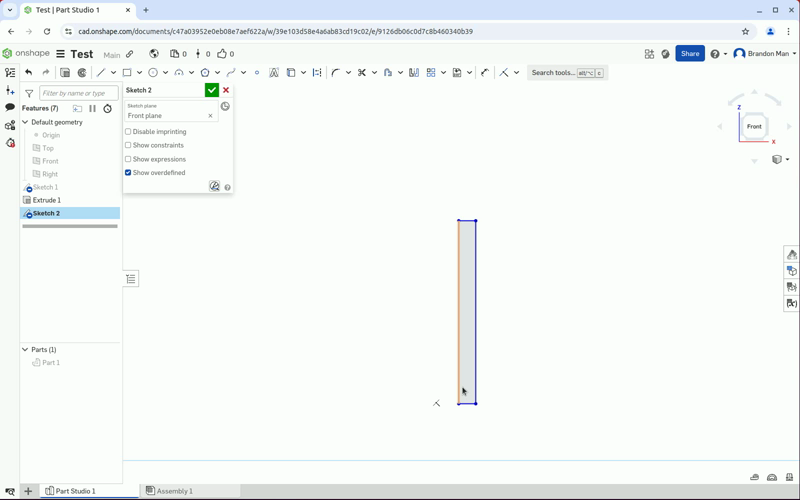
scroll(6)
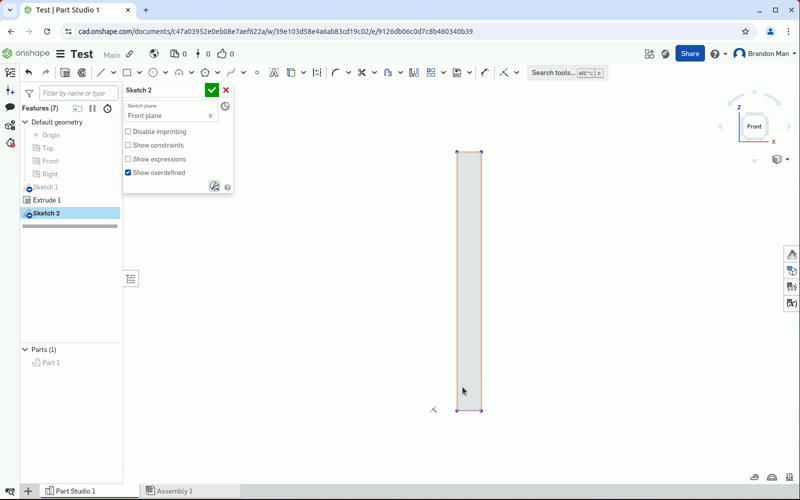
scroll(6)
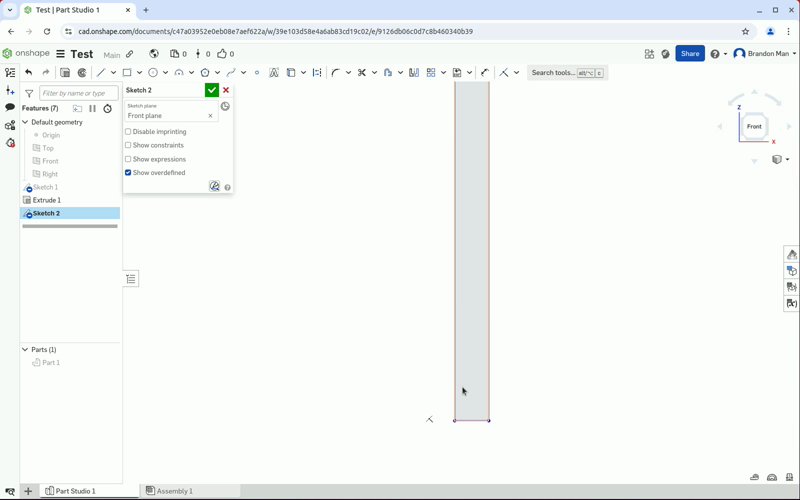
scroll(6)
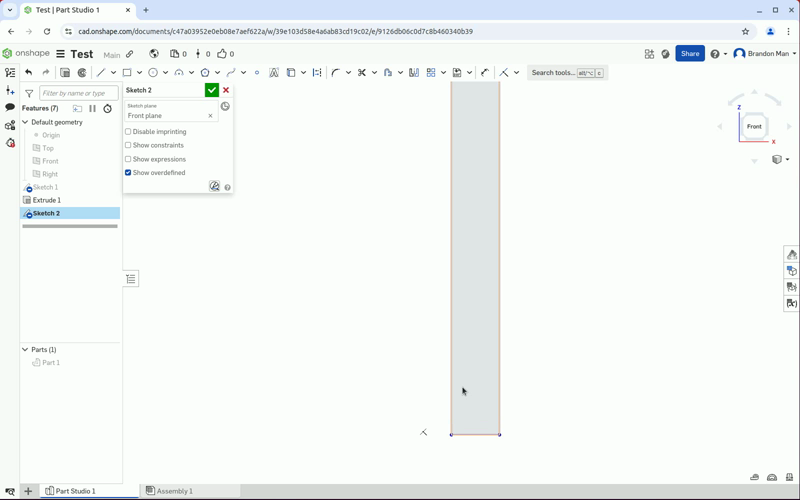
scroll(6)
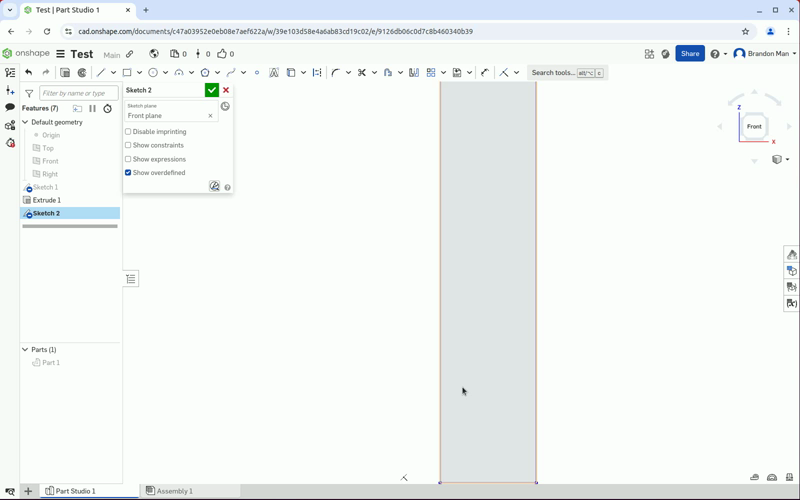
click(462, 386)
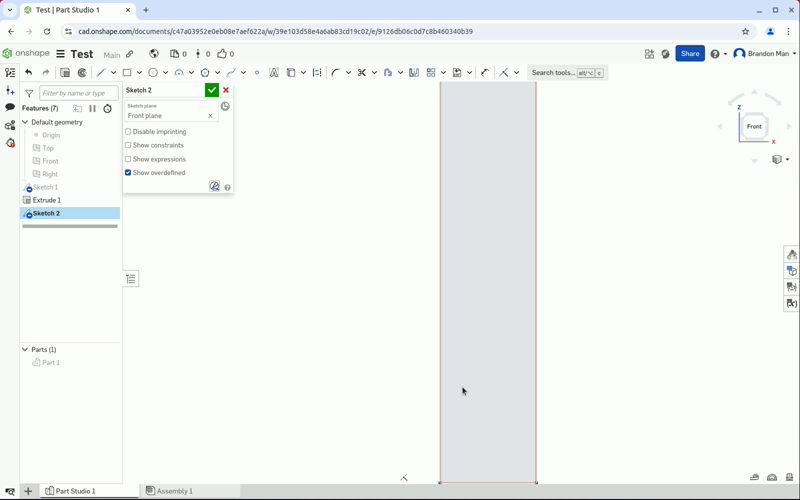
scroll(-6)
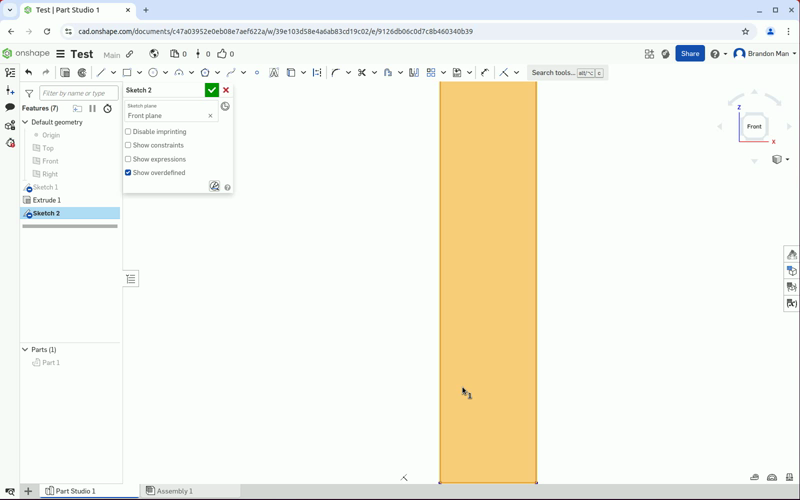
scroll(-6)
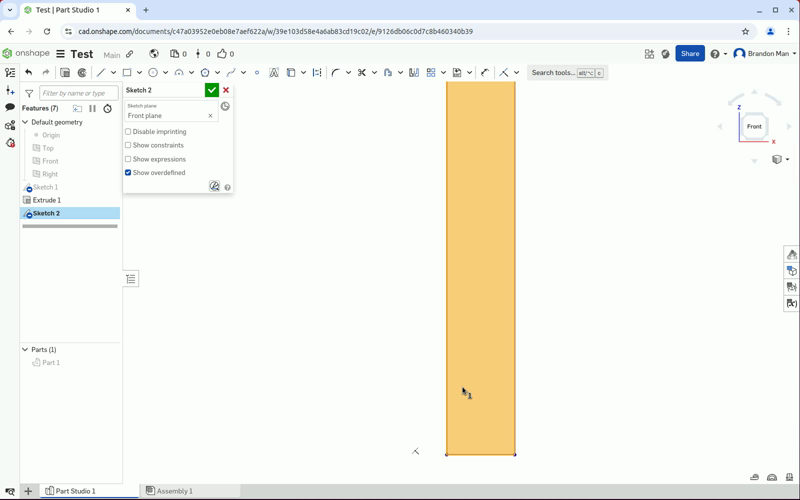
scroll(-6)
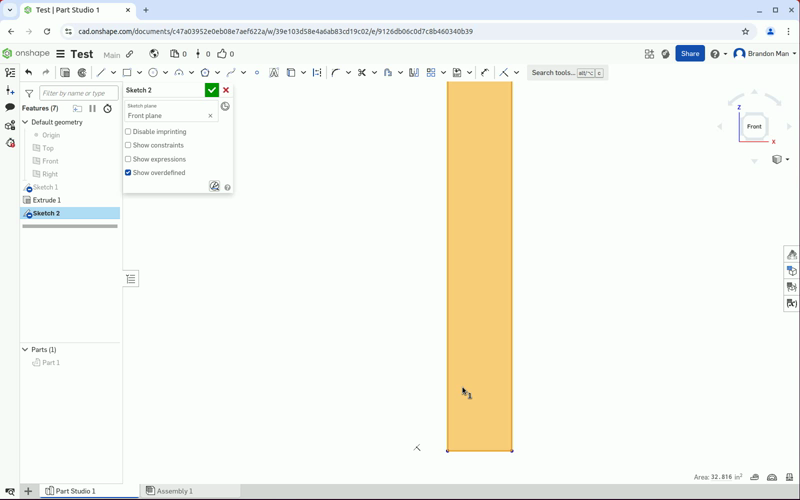
scroll(-6)
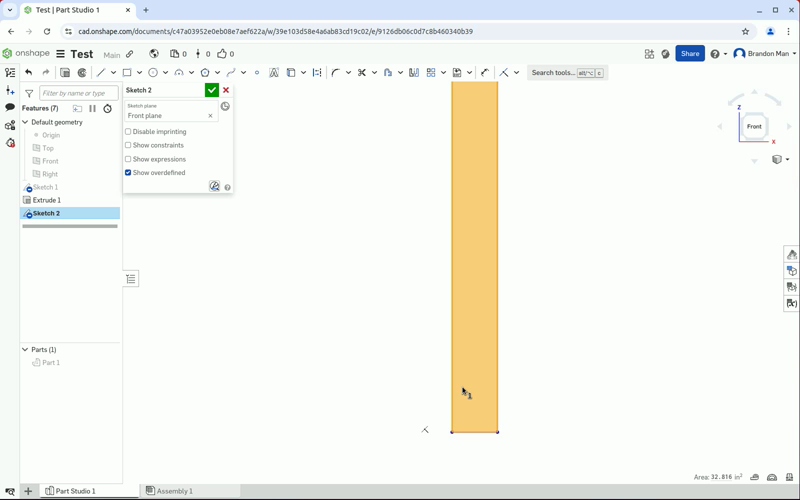
scroll(-6)
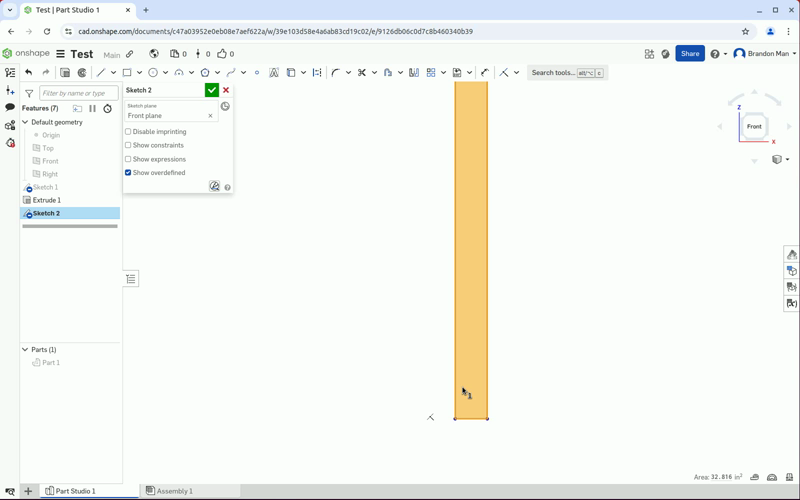
scroll(-6)
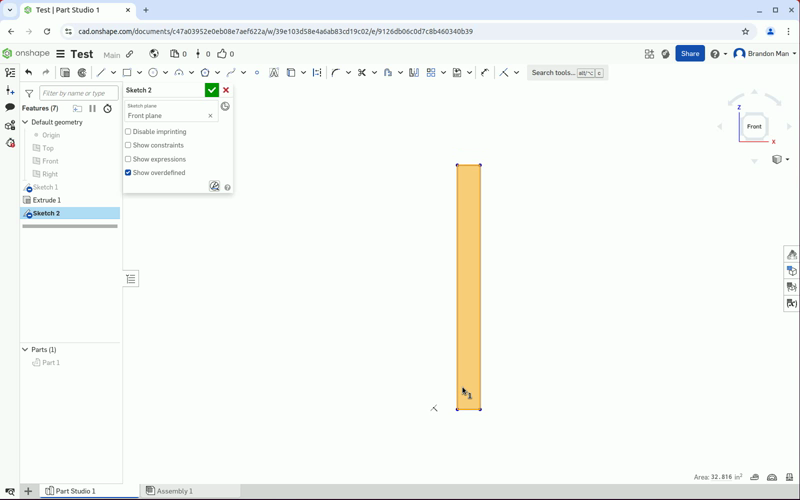
scroll(-6)
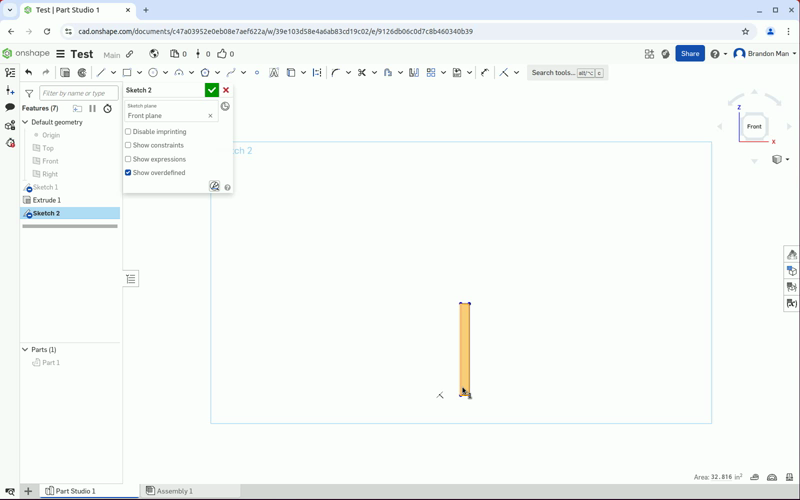
mouse_move(73, 352)
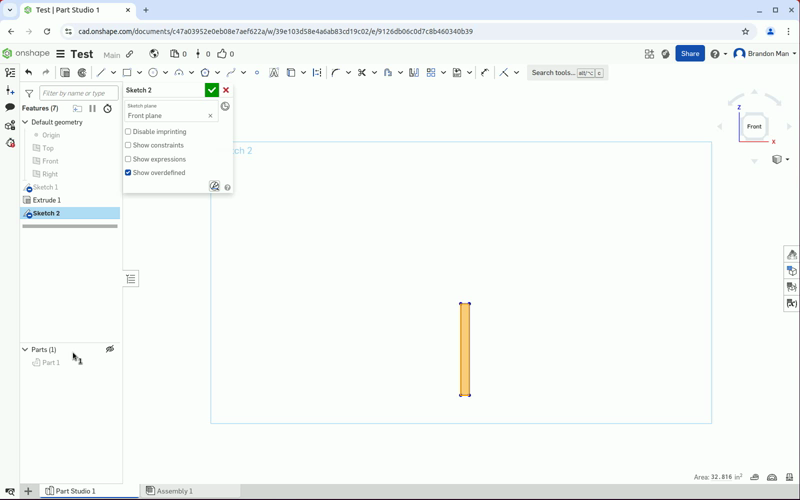
key(shift+y)
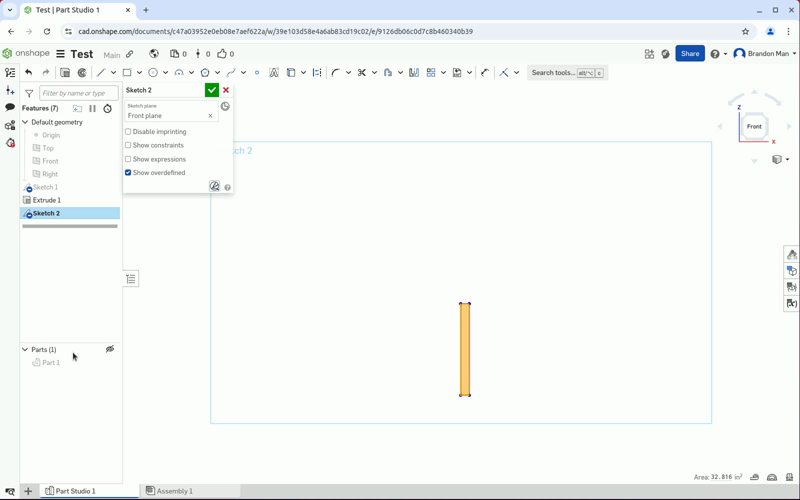
key(shift+e)
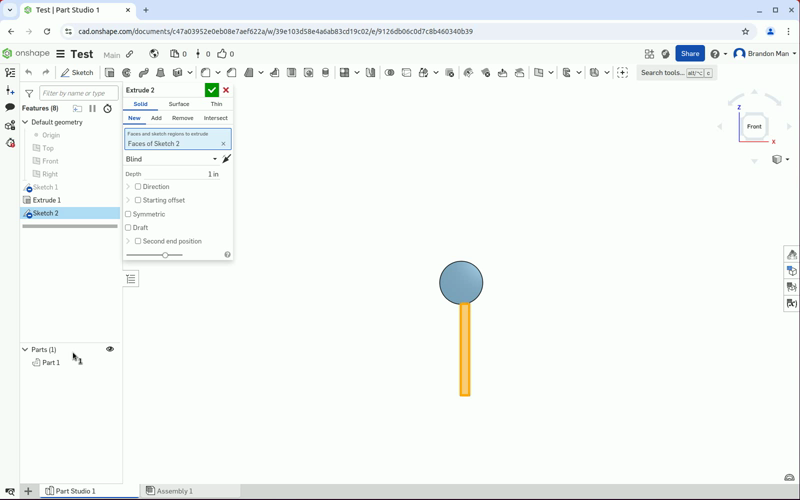
mouse_move(143, 106)
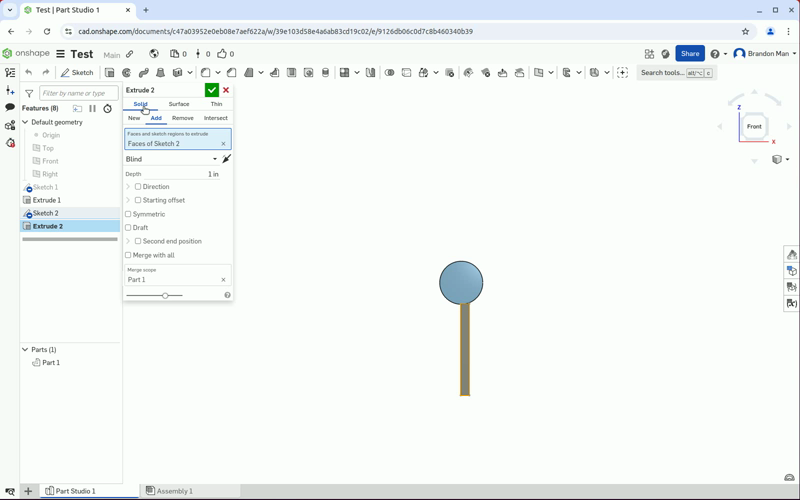
click(143, 106)
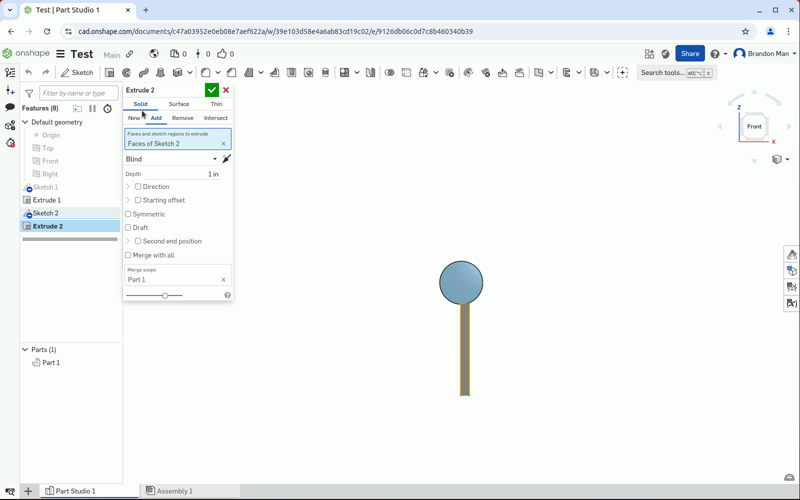
mouse_move(137, 120)
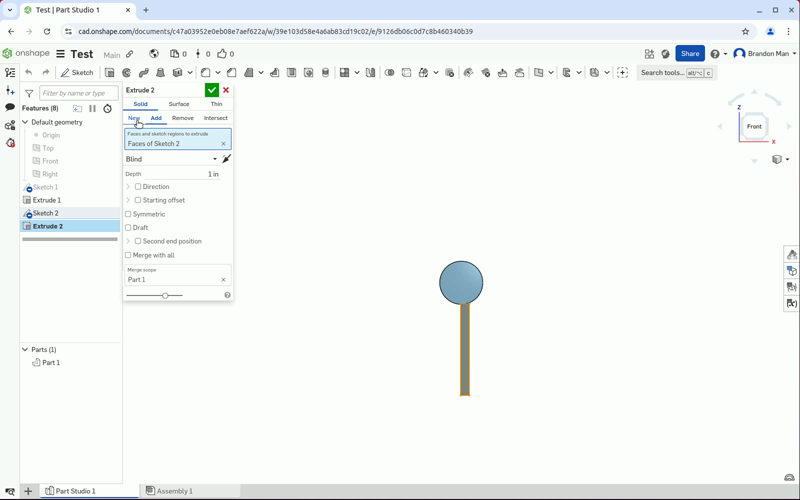
click(137, 120)
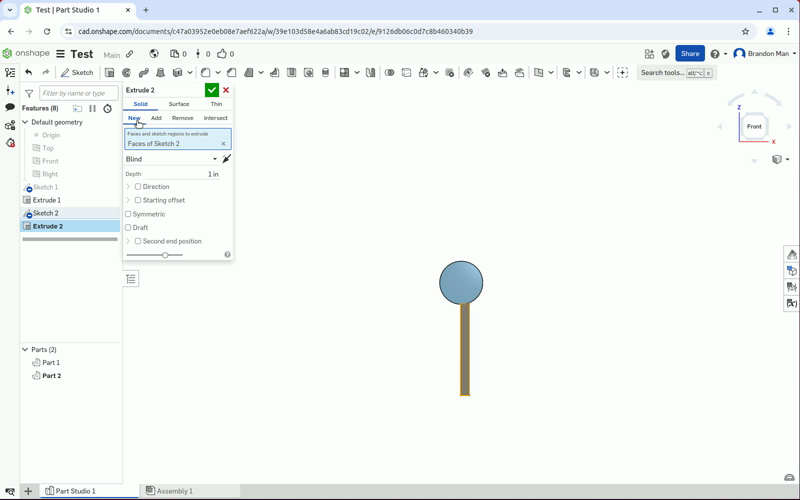
key(tab, 4)
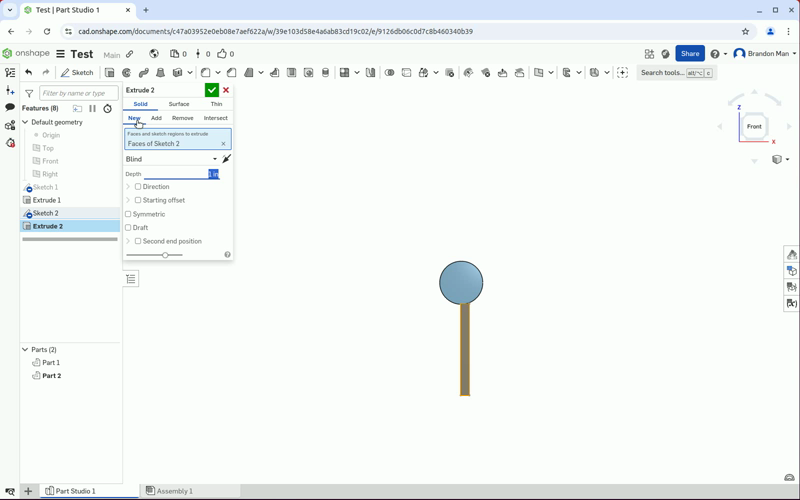
text(13.721)
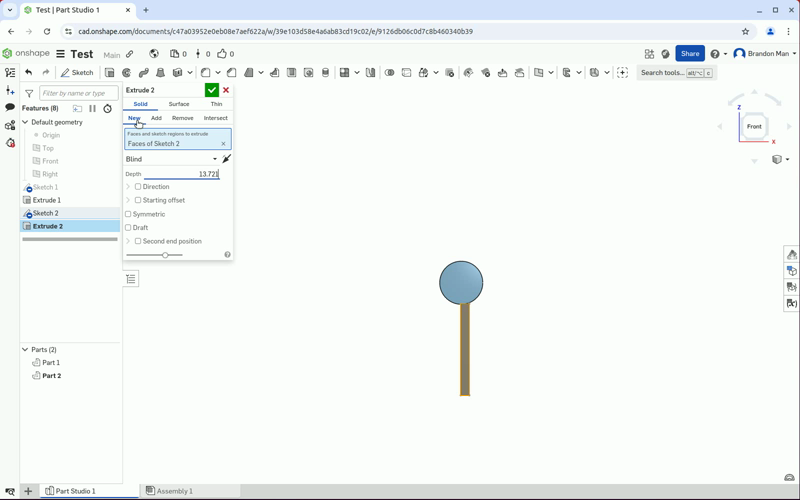
key(enter)
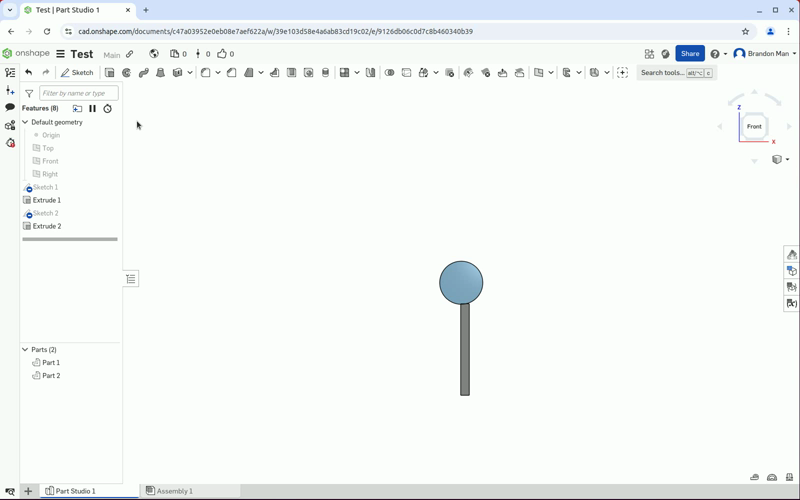
key(shift+h)
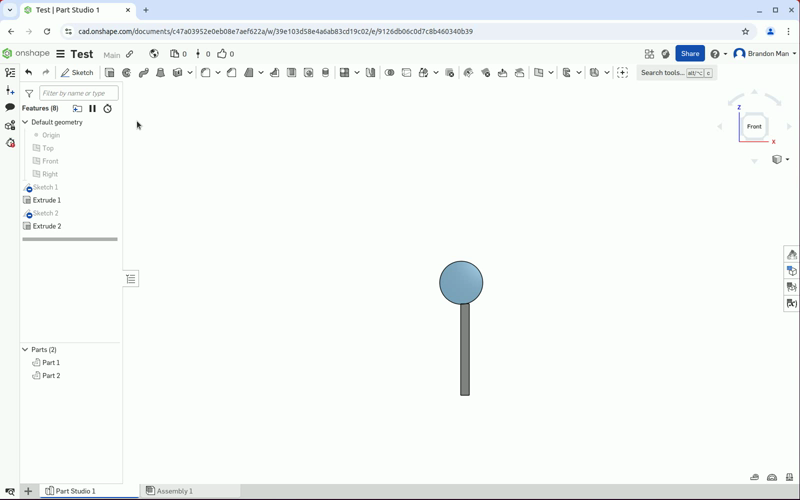
key(shift+h)
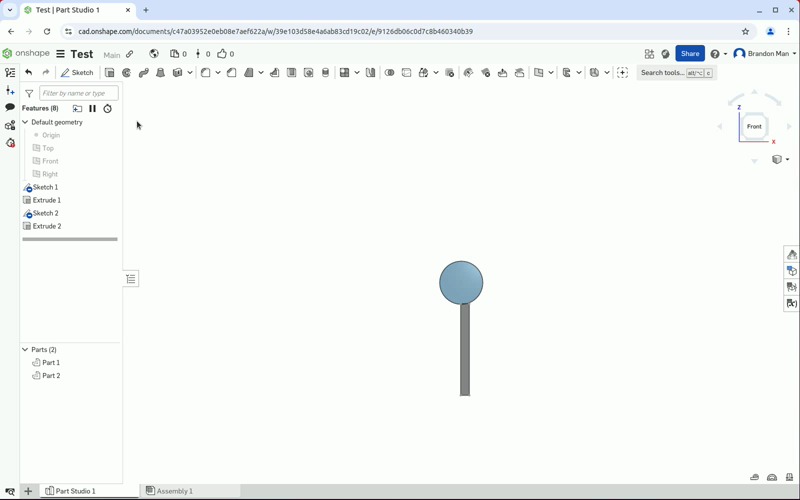
key(shift+7)
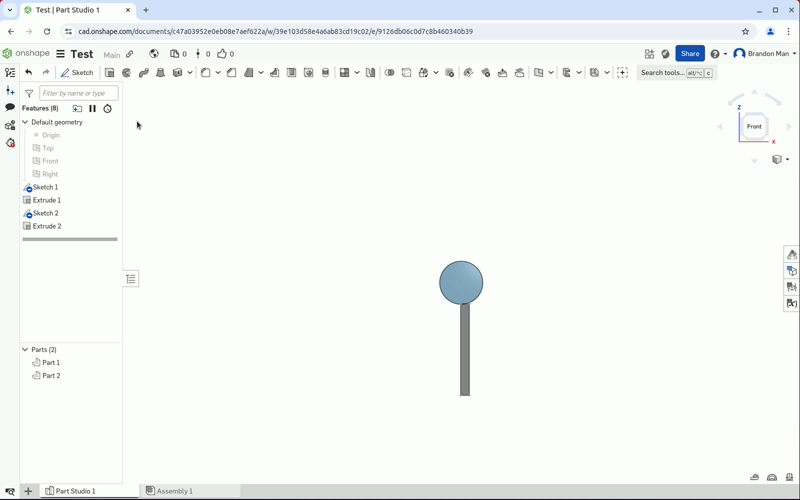
key(left, 2)
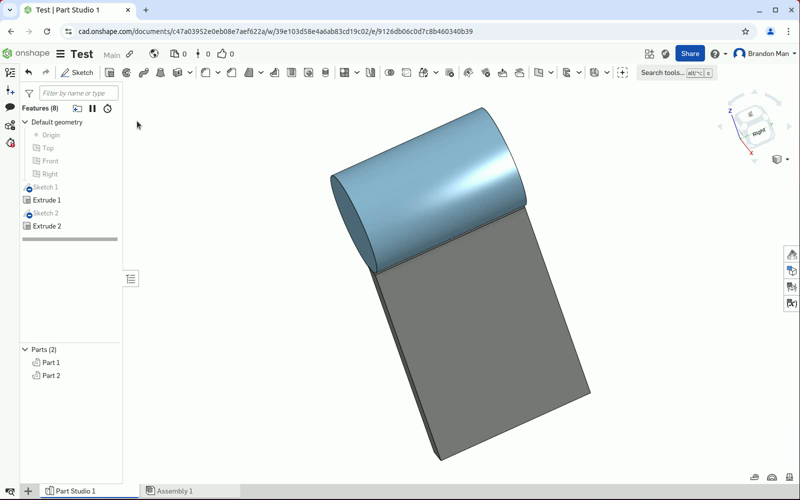
key(down, 2)
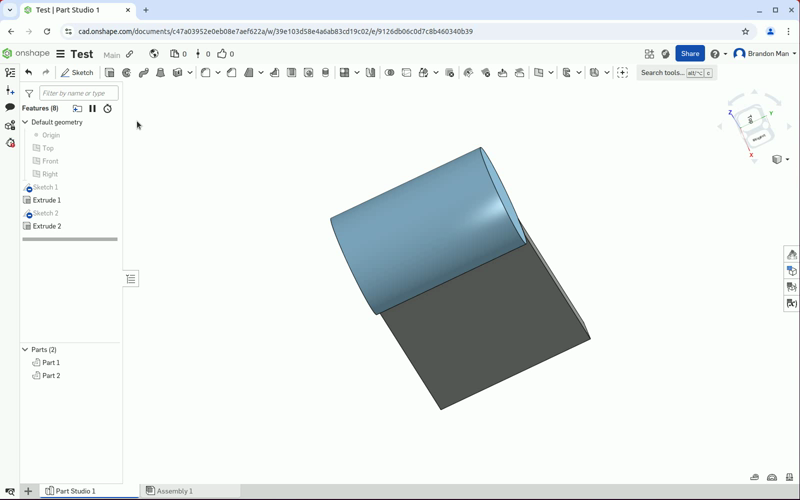
key(up, 2)
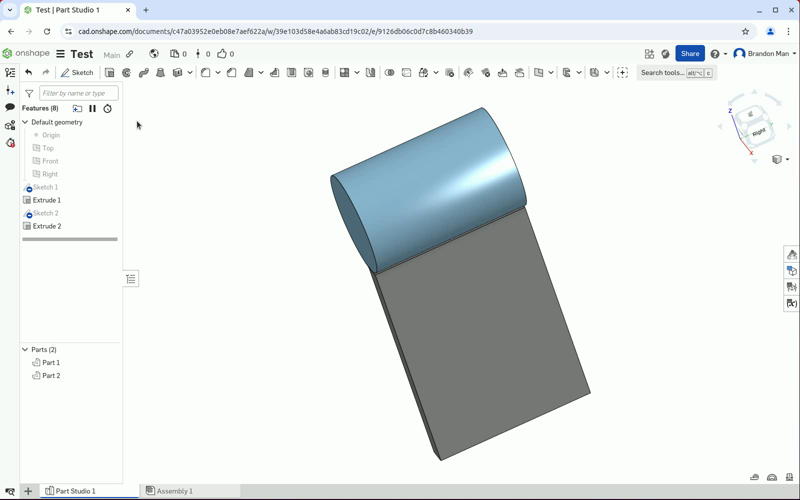
key(right, 2)
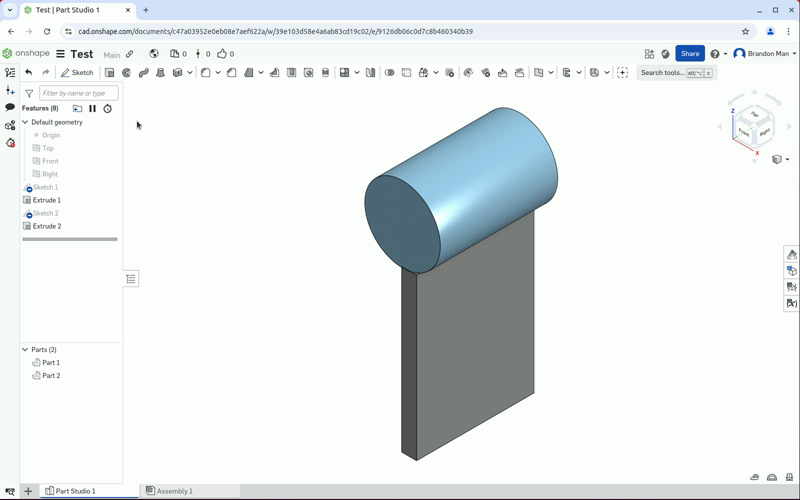
mouse_move(73, 189)
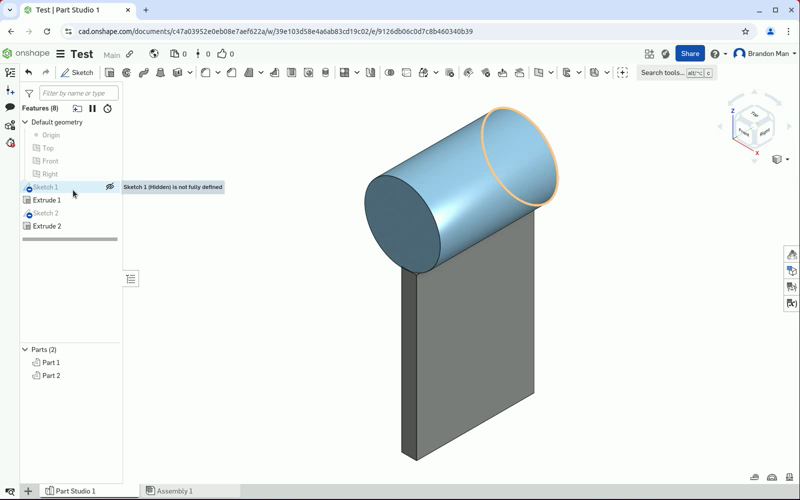
click(73, 189)